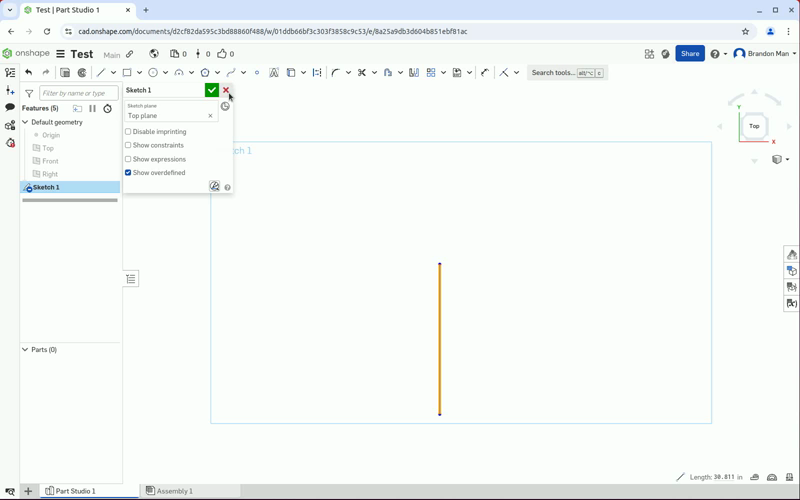
key(shift+h)
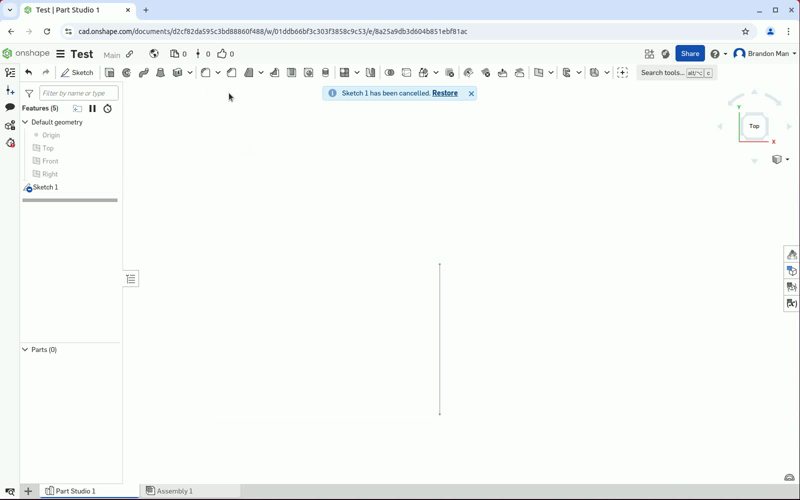
key(shift+s)
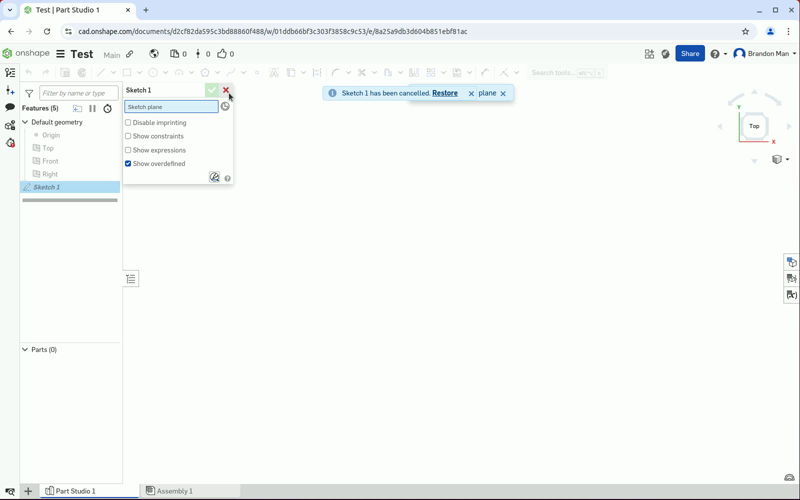
mouse_move(73, 150)
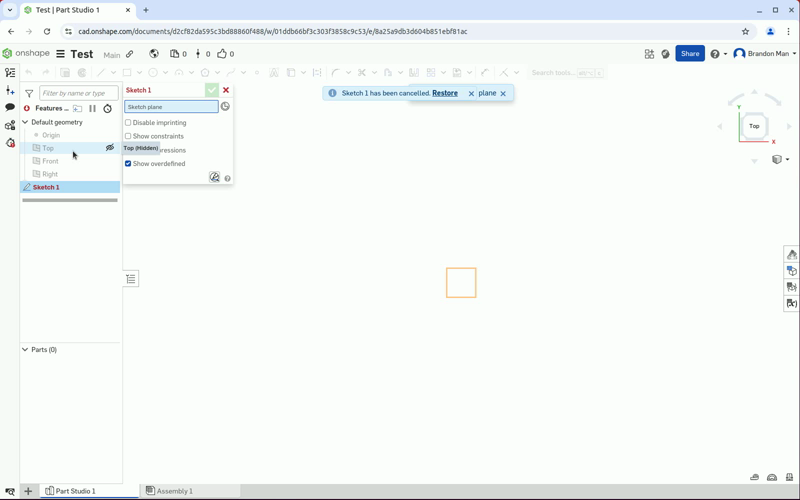
click(73, 150)
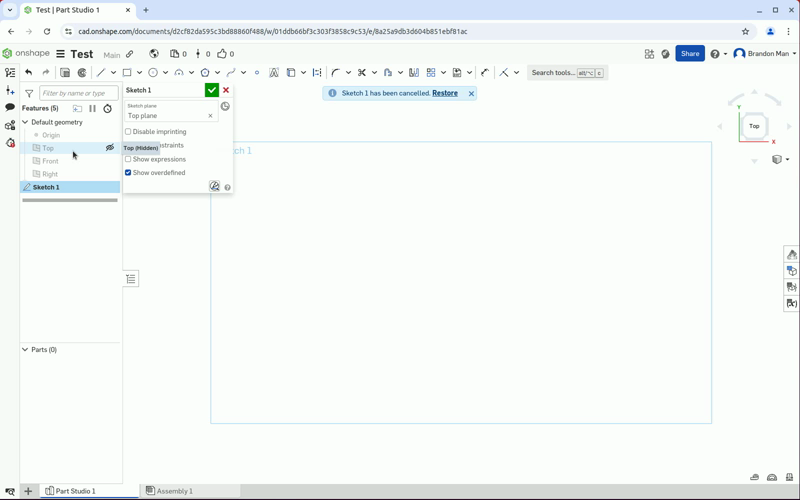
mouse_move(73, 352)
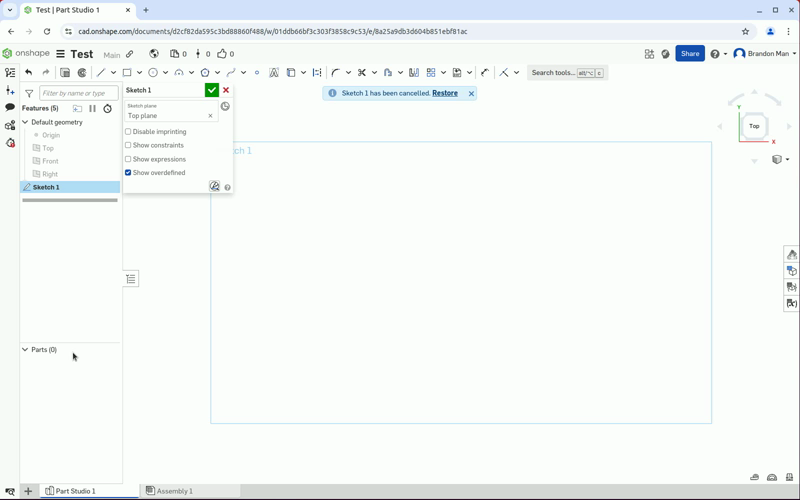
key(y)
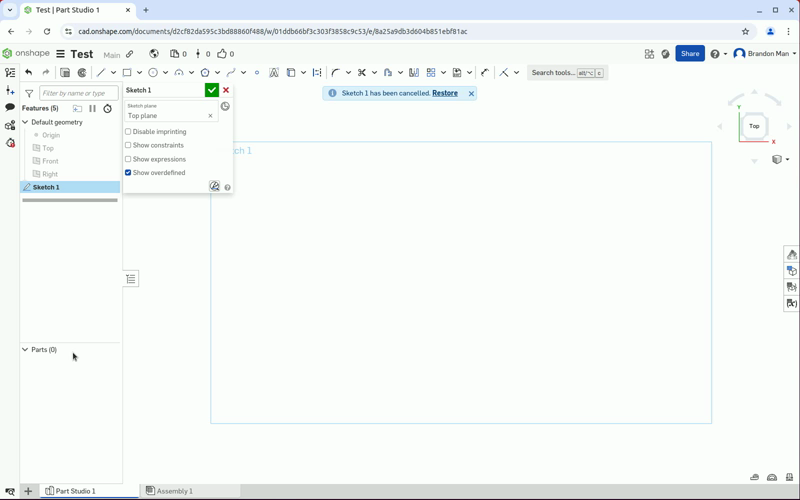
key(l)
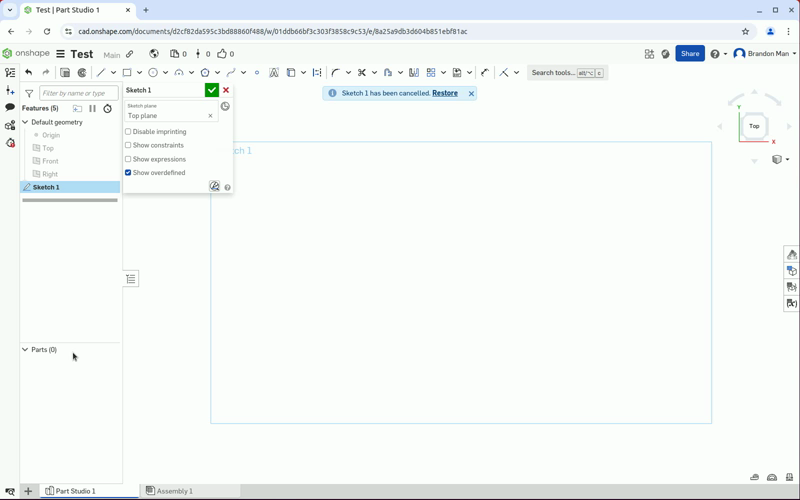
key_down(shift)
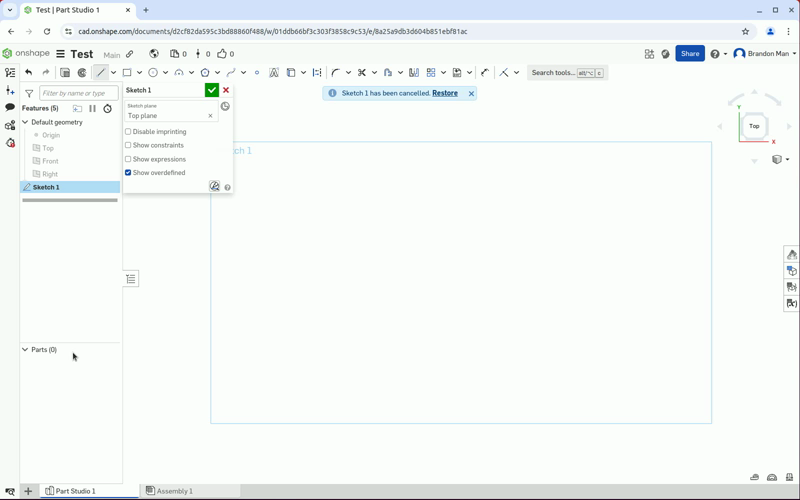
mouse_move(348, 339)
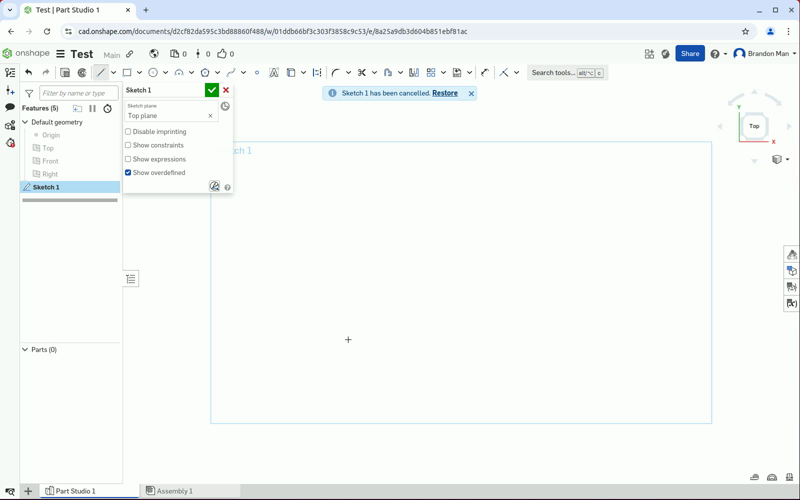
click(348, 339)
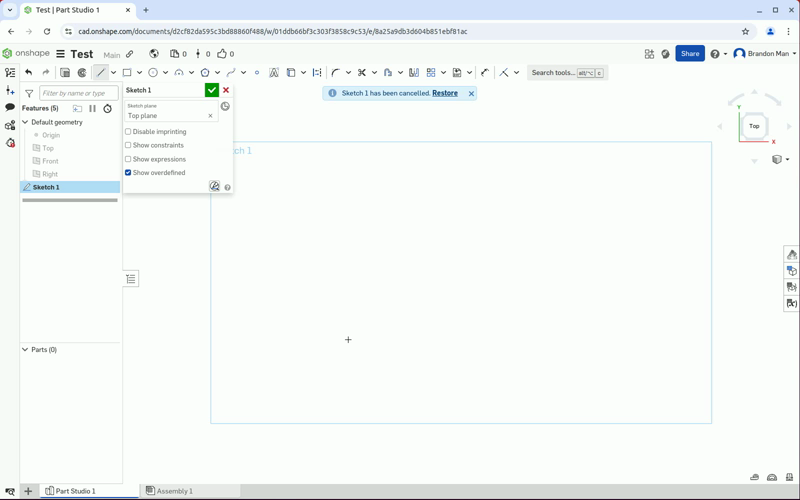
key_up(shift)
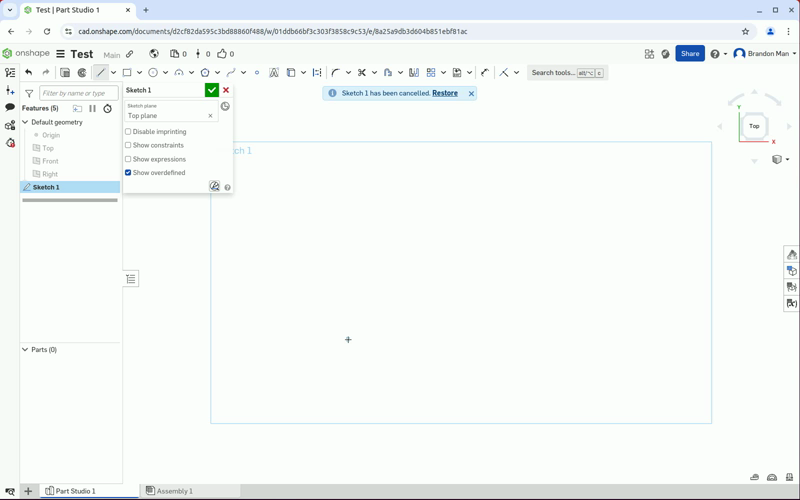
key_down(shift)
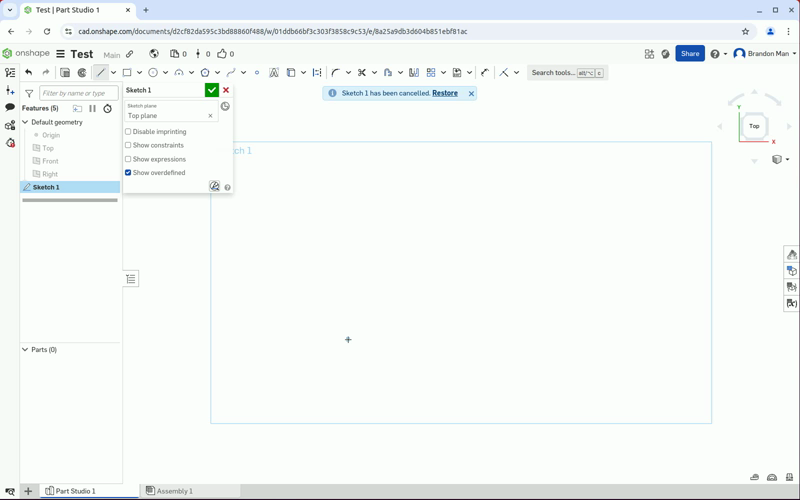
mouse_move(572, 339)
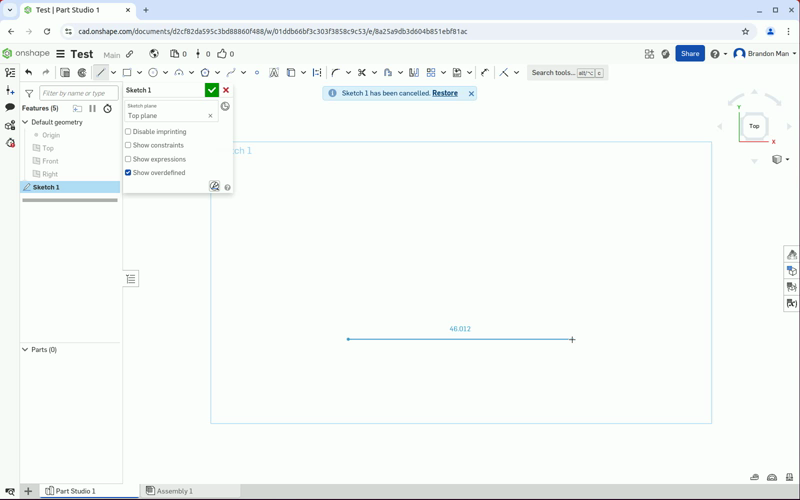
click(572, 339)
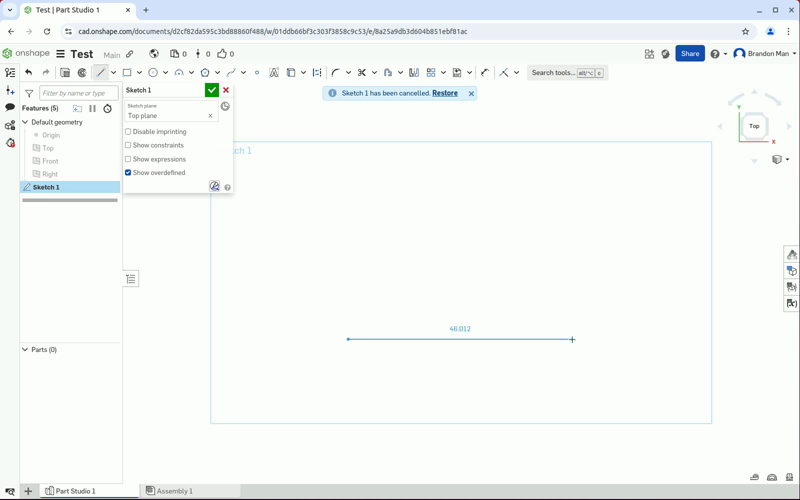
key_up(shift)
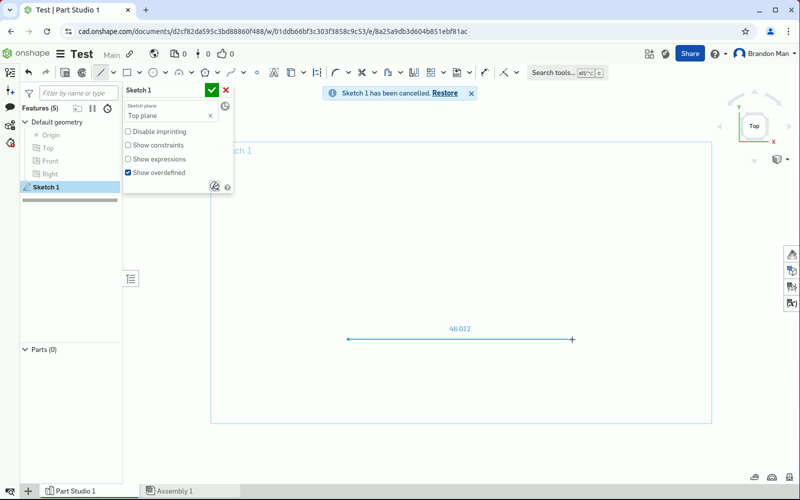
key_down(shift)
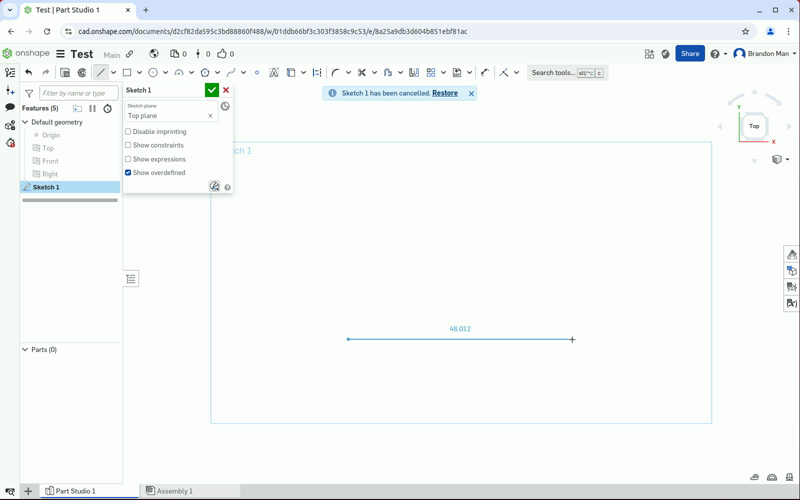
mouse_move(572, 226)
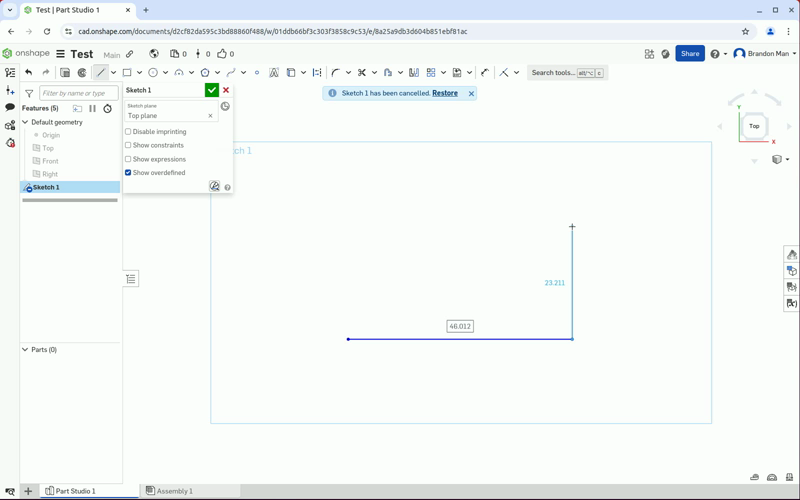
click(572, 226)
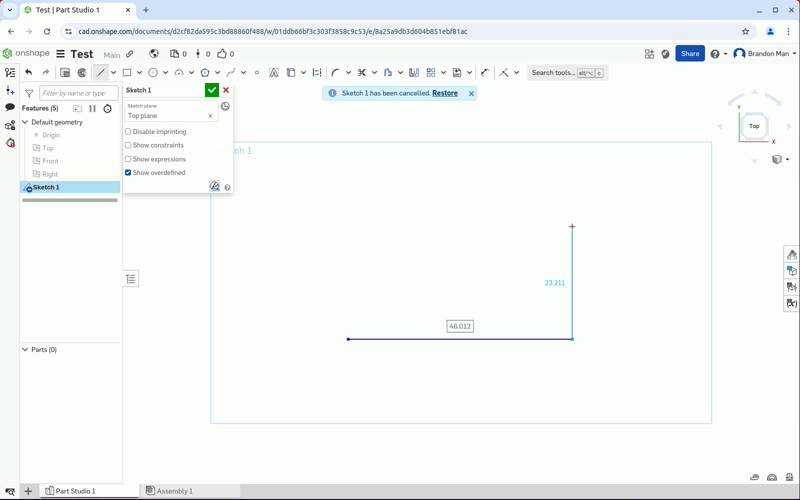
key_up(shift)
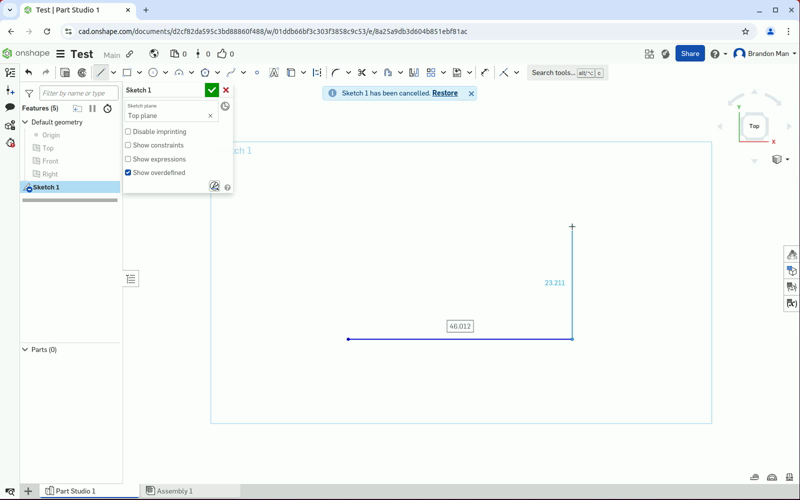
key_down(shift)
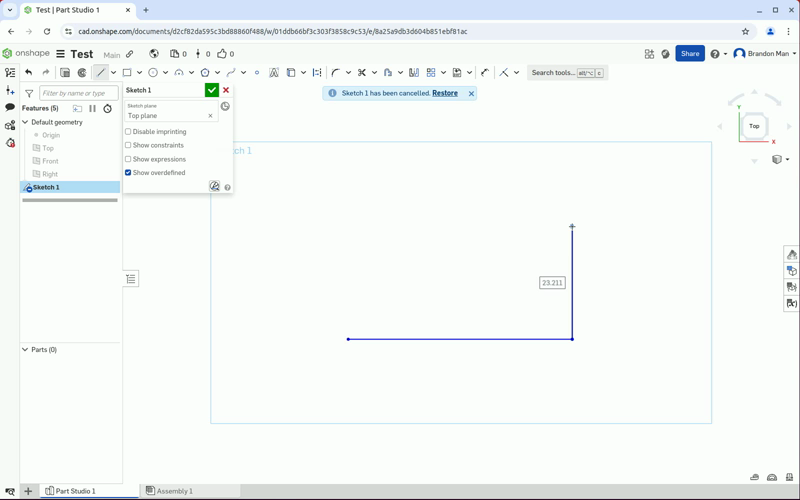
mouse_move(348, 226)
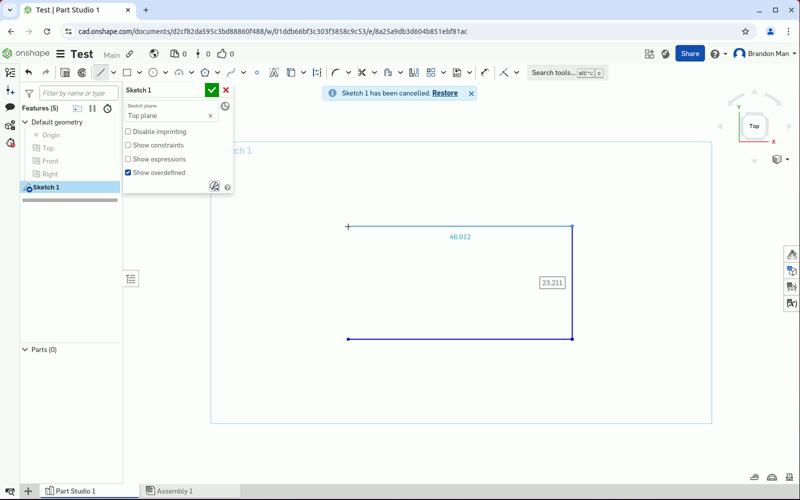
click(348, 226)
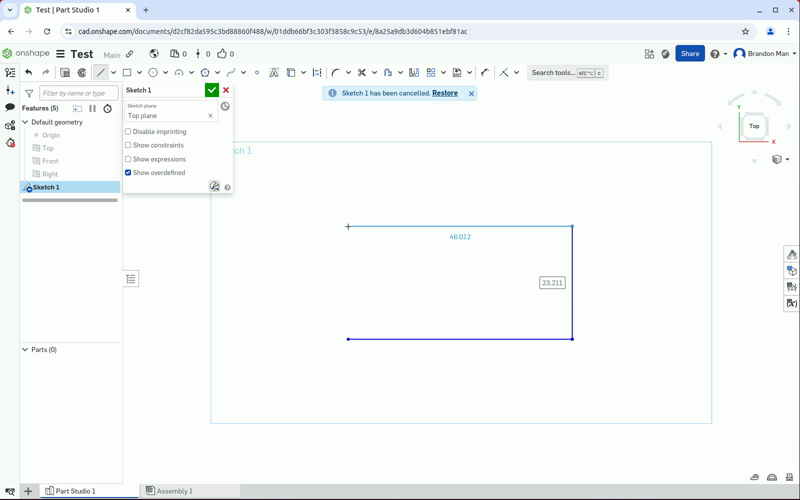
key_up(shift)
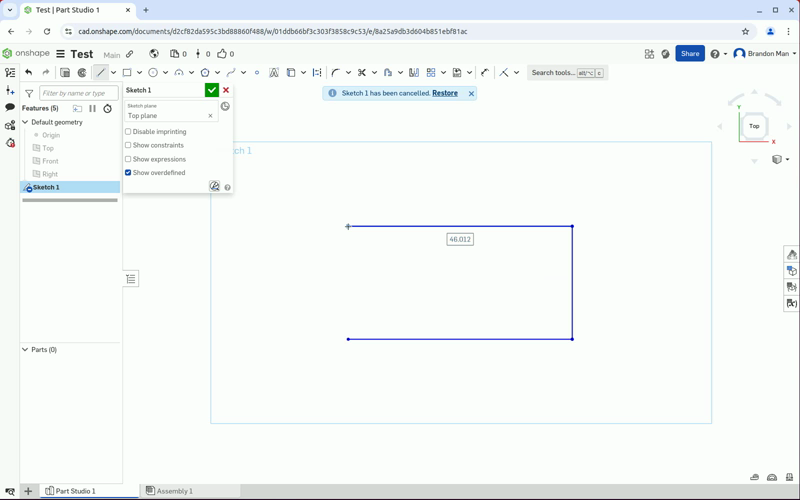
key_down(shift)
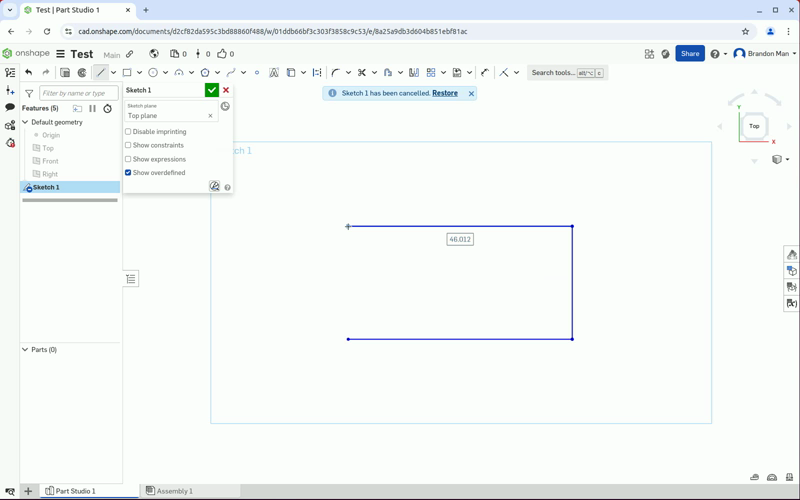
mouse_move(348, 339)
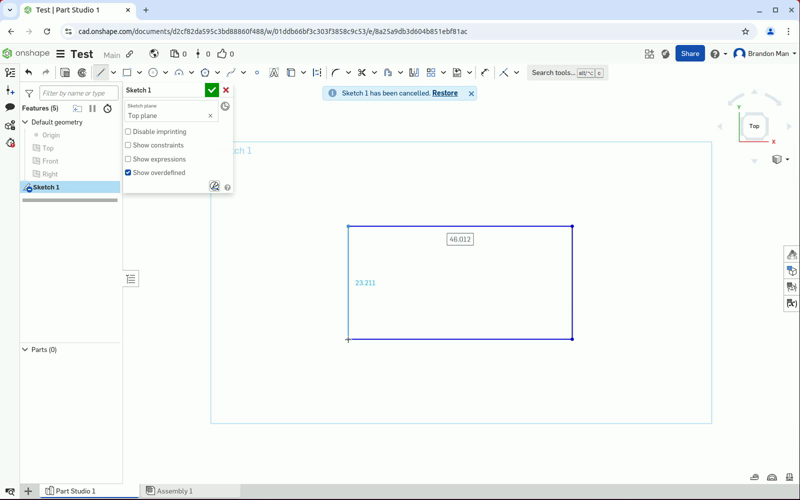
key_up(shift)
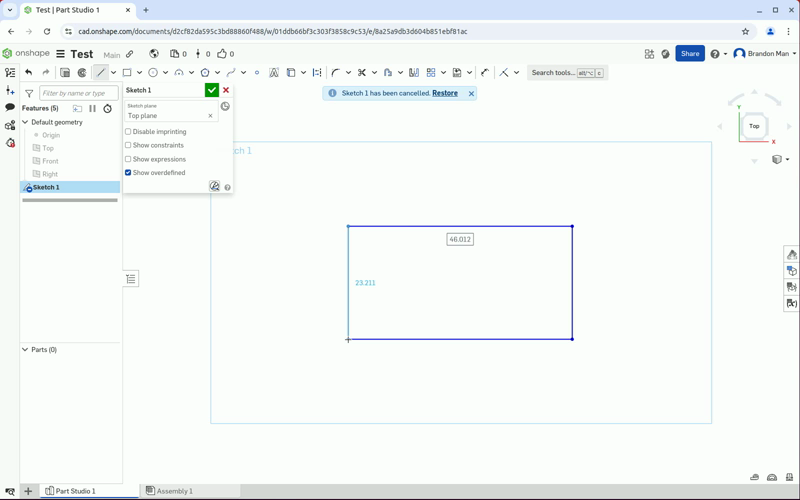
click(348, 339)
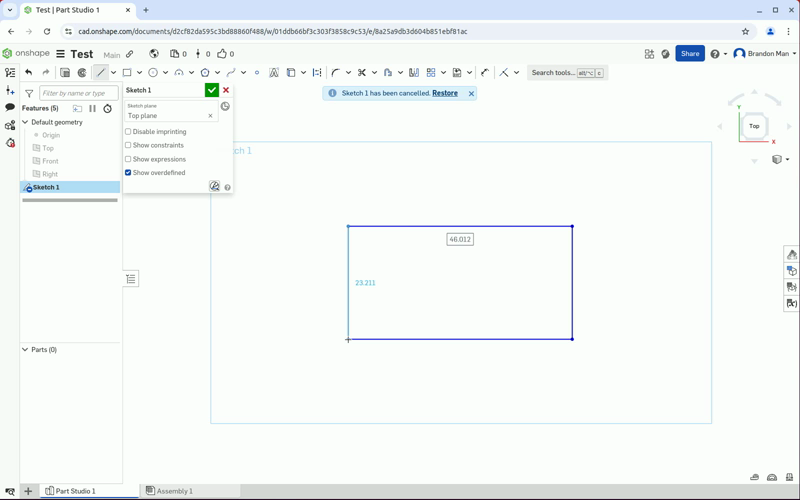
key(esc)
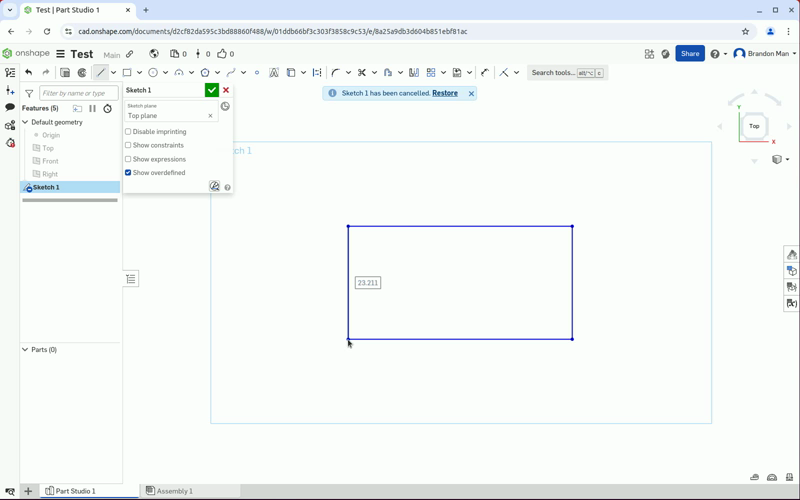
mouse_move(447, 253)
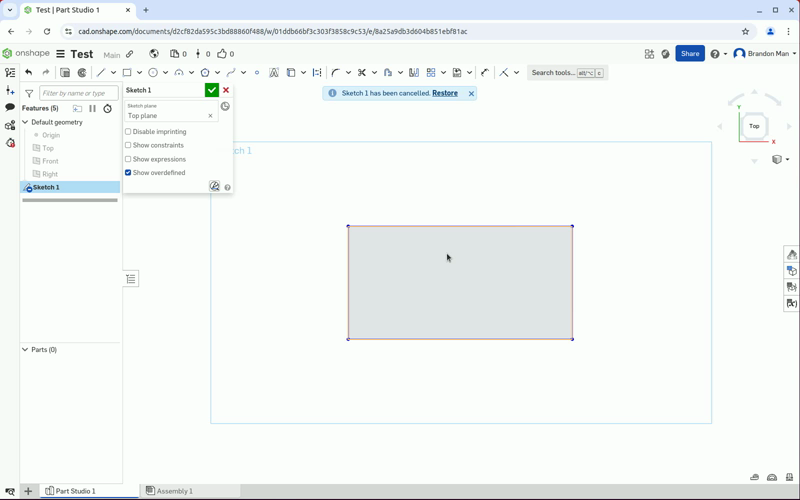
click(447, 253)
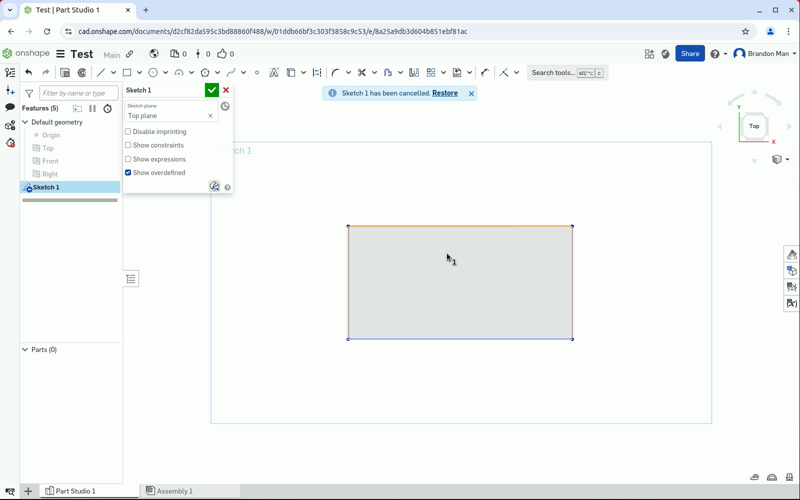
mouse_move(73, 352)
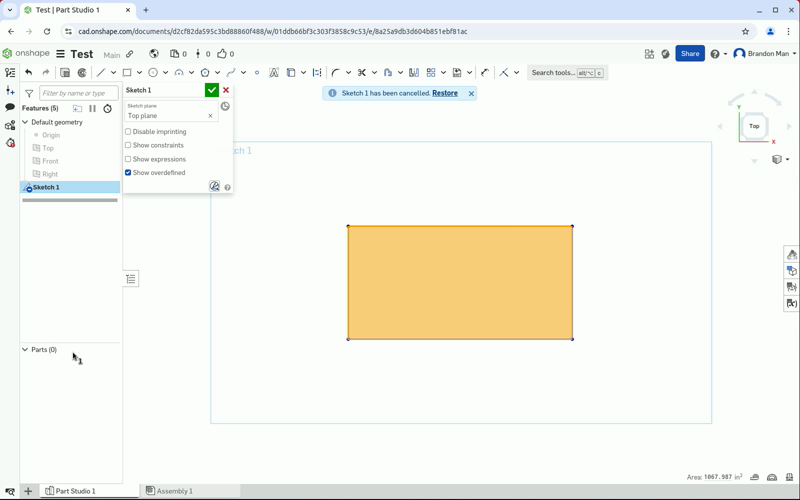
key(shift+y)
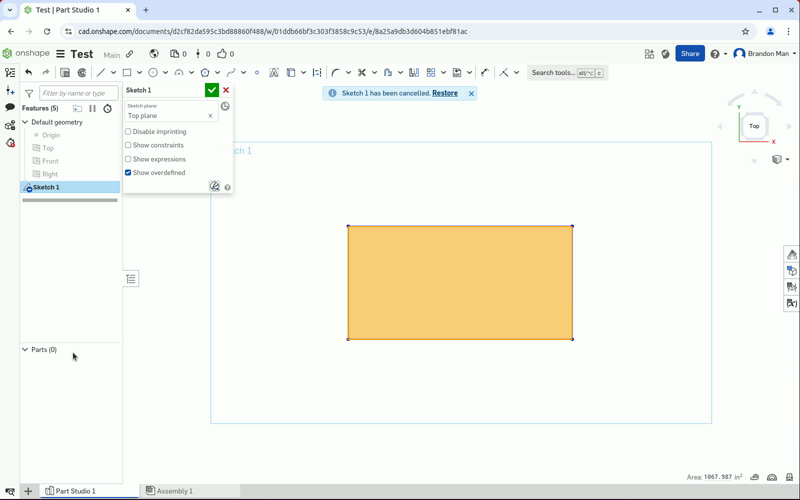
key(shift+e)
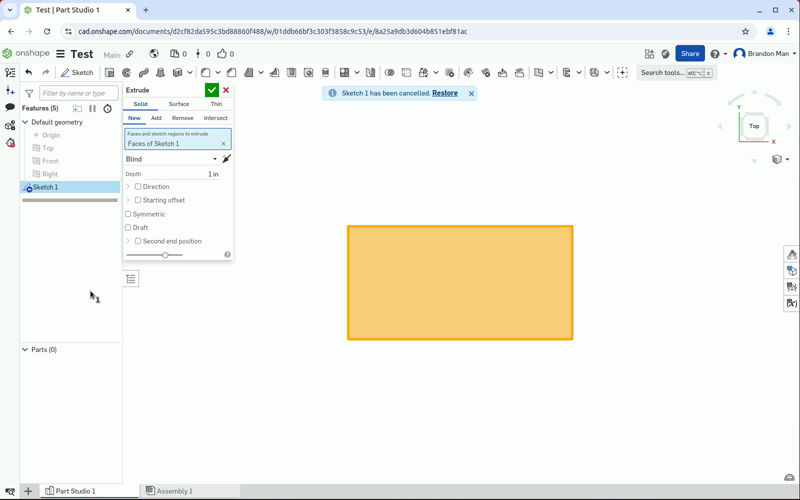
mouse_move(143, 106)
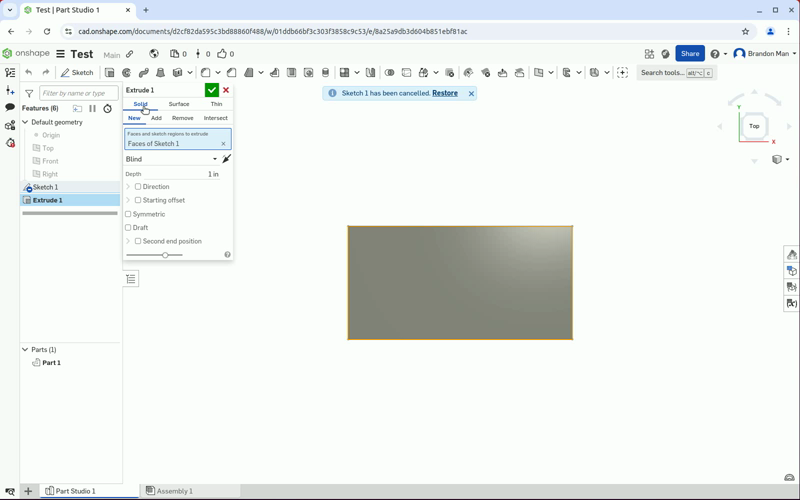
click(143, 106)
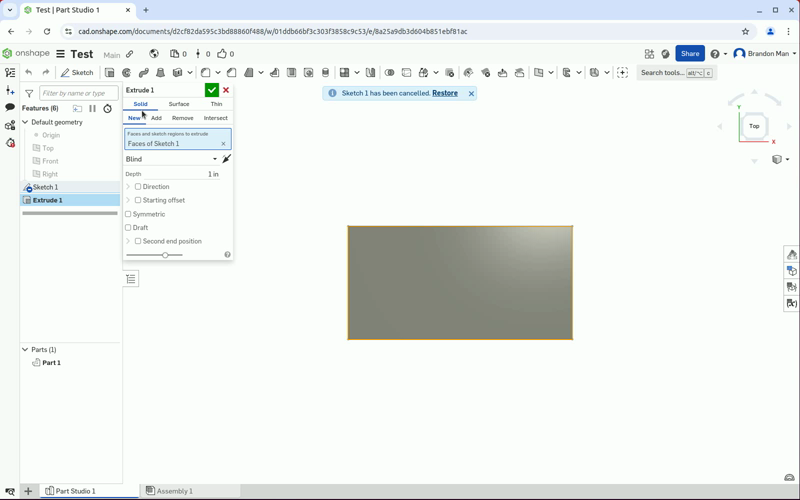
mouse_move(137, 120)
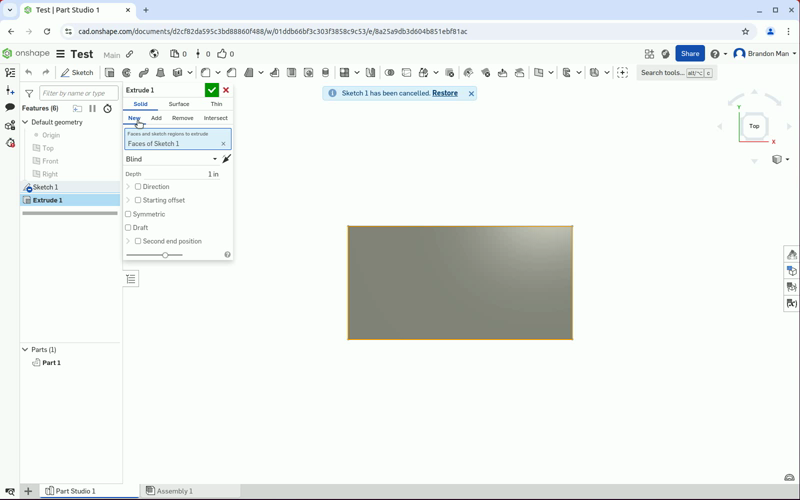
click(137, 120)
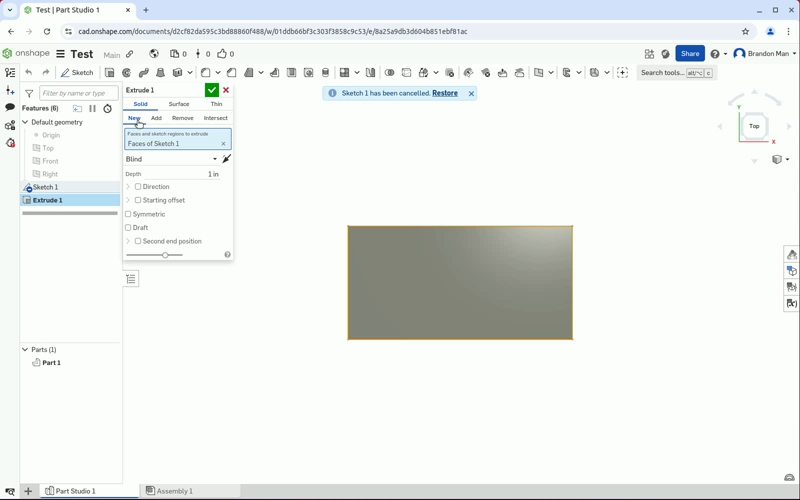
key(tab, 4)
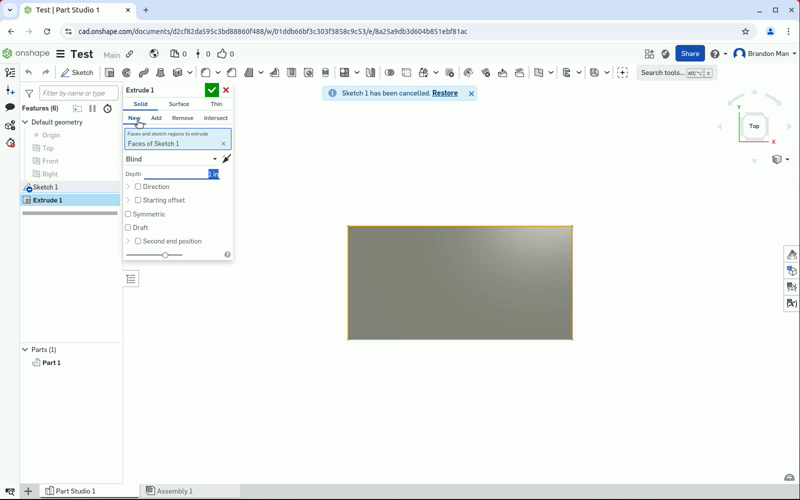
text(4.574)
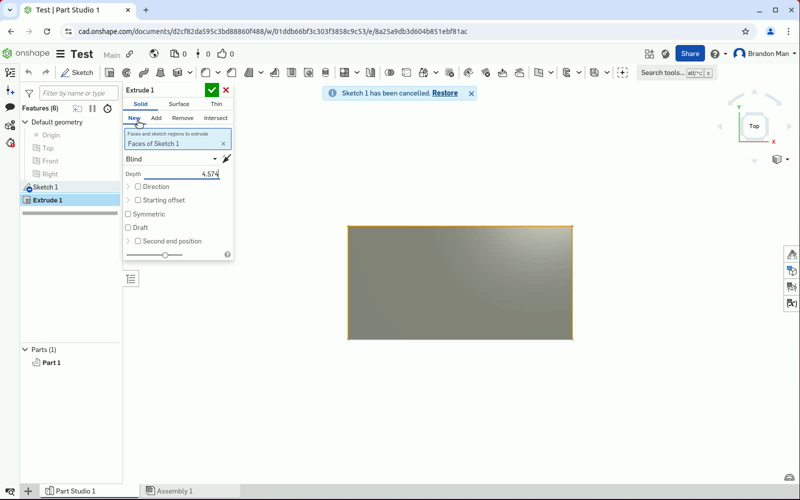
key(enter)
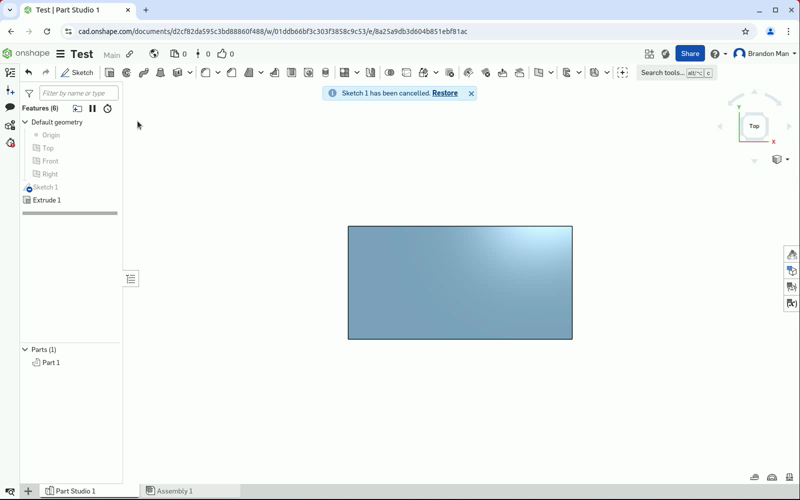
key(shift+h)
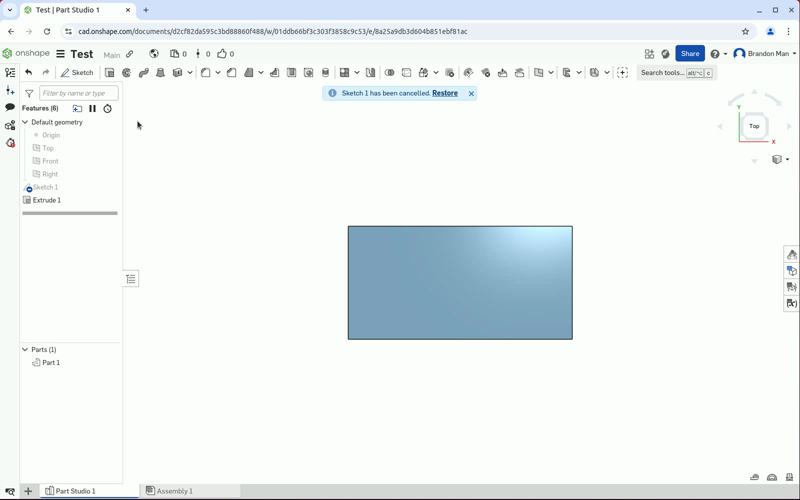
key(shift+h)
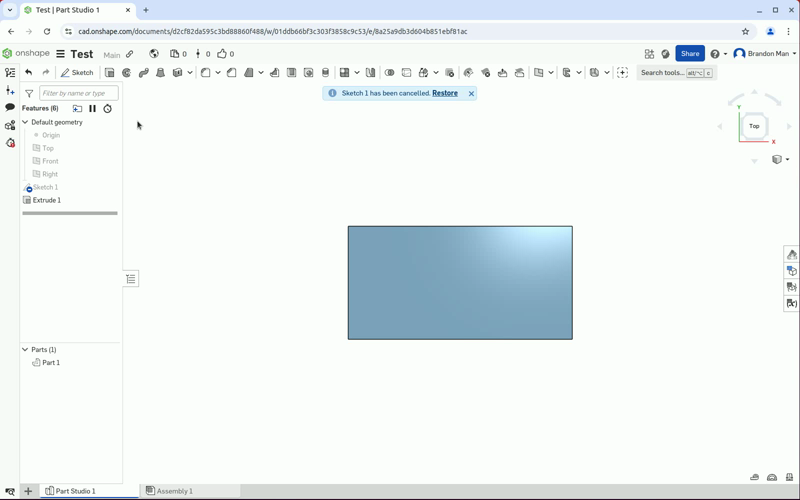
mouse_move(73, 189)
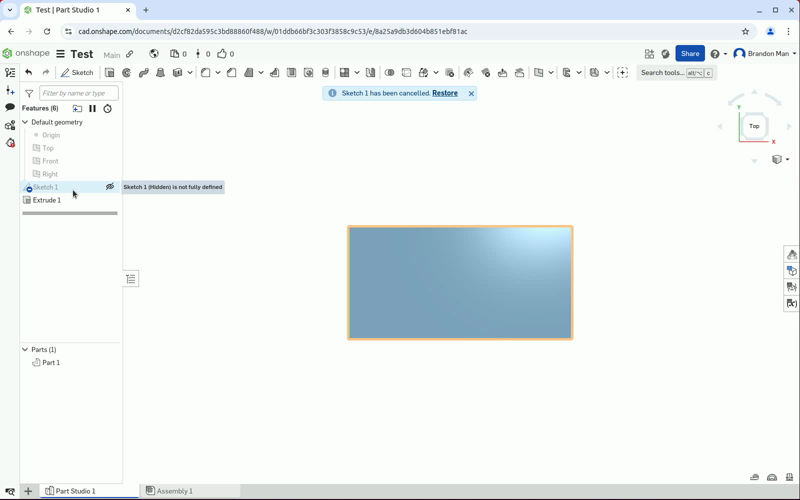
click(73, 189)
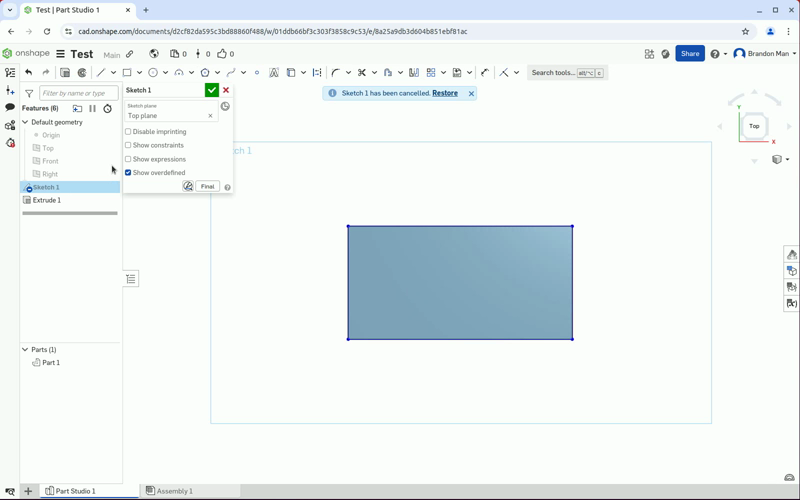
mouse_move(229, 92)
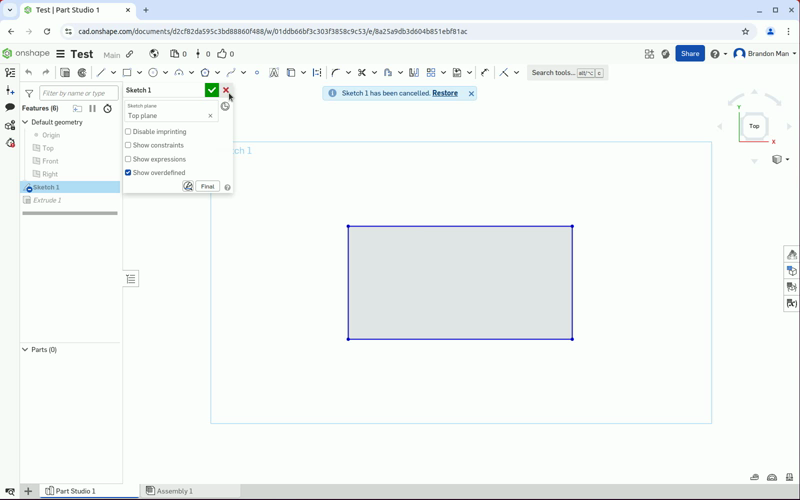
click(229, 92)
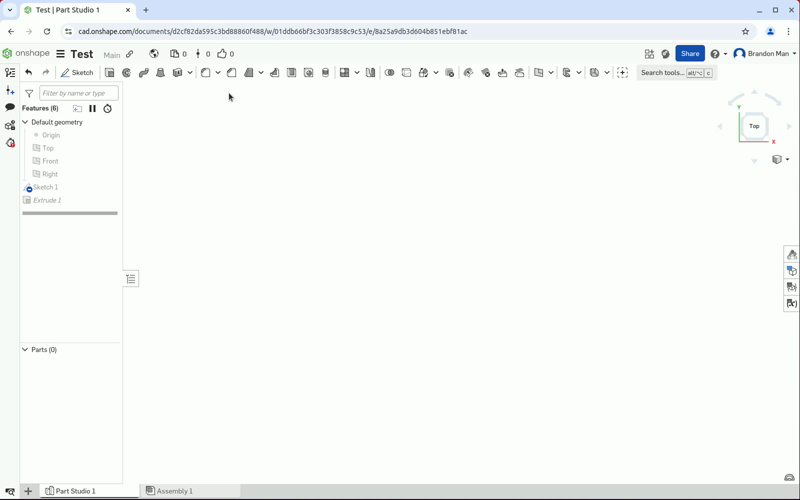
mouse_move(541, 75)
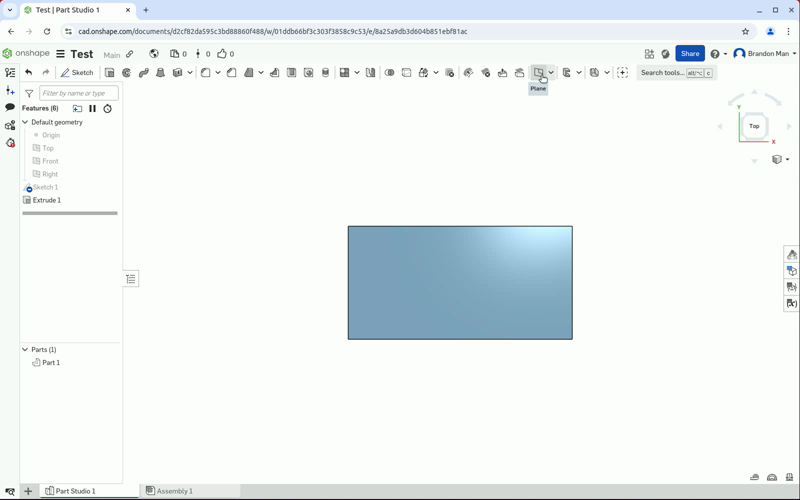
click(541, 75)
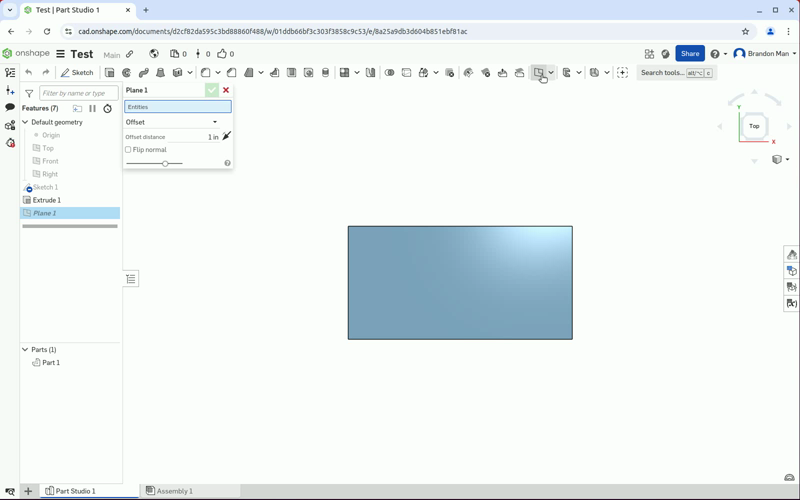
mouse_move(73, 150)
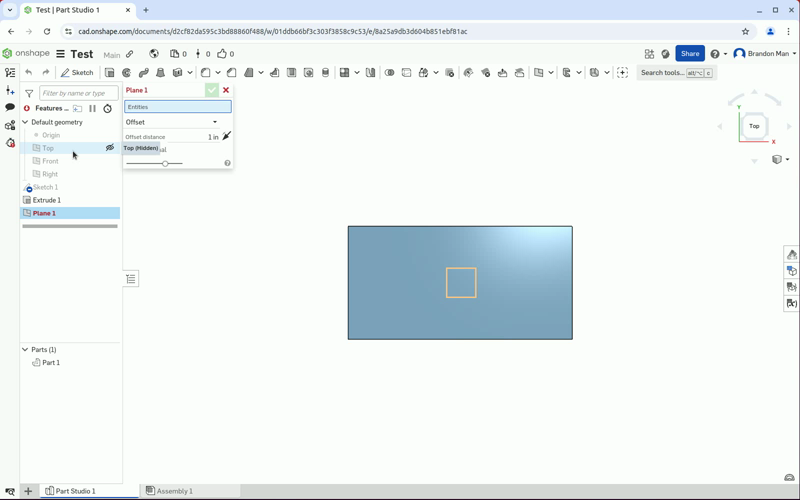
click(73, 150)
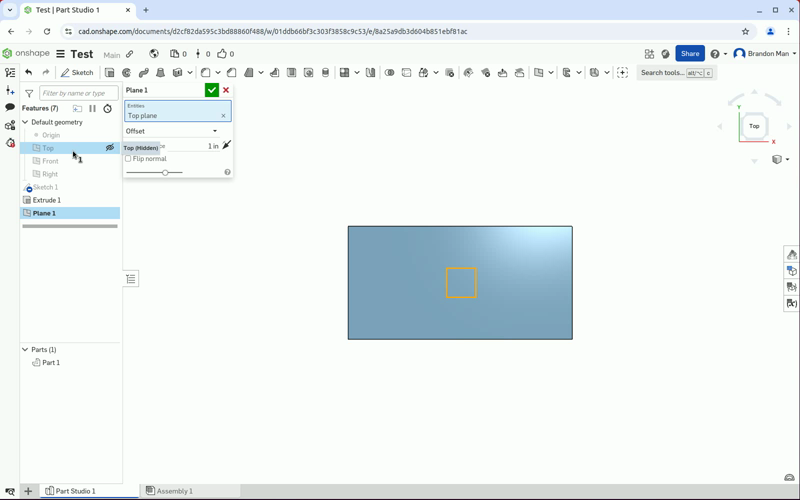
key(tab, 2)
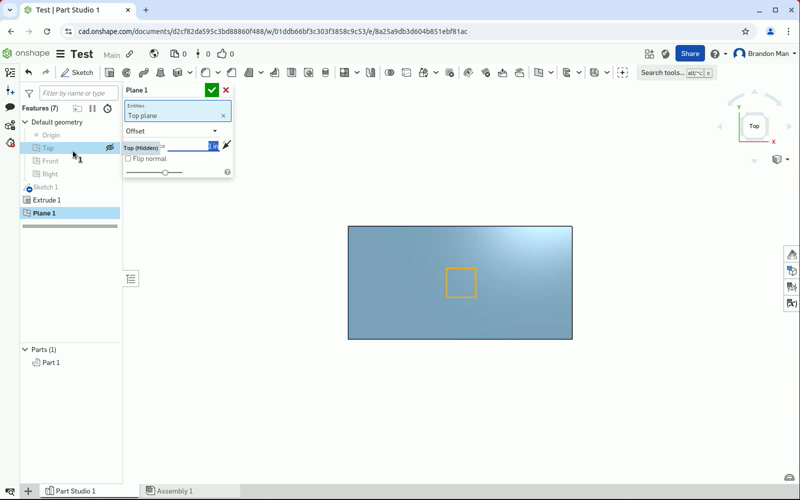
text(4.56)
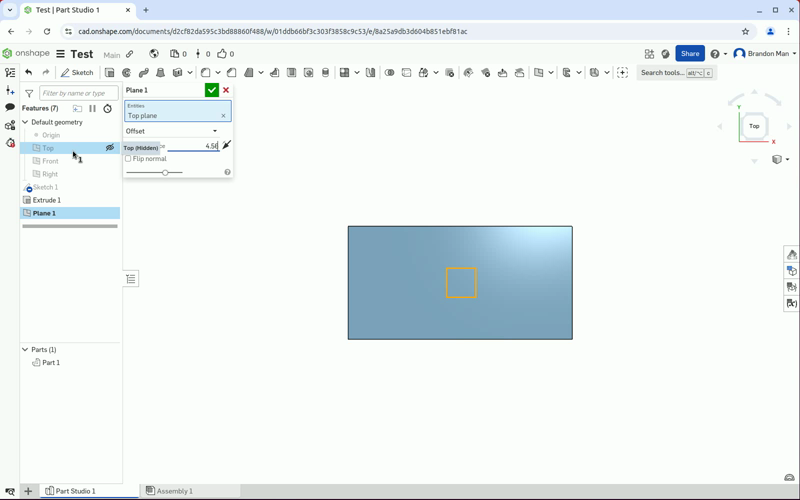
key(enter, 2)
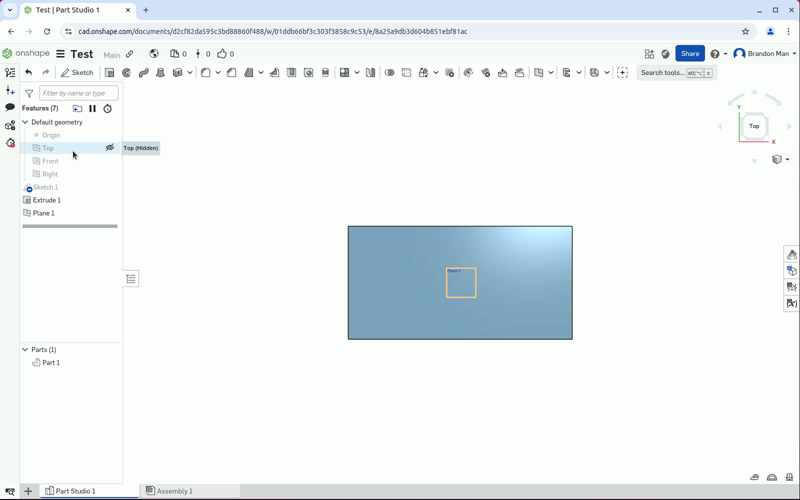
key(shift+s)
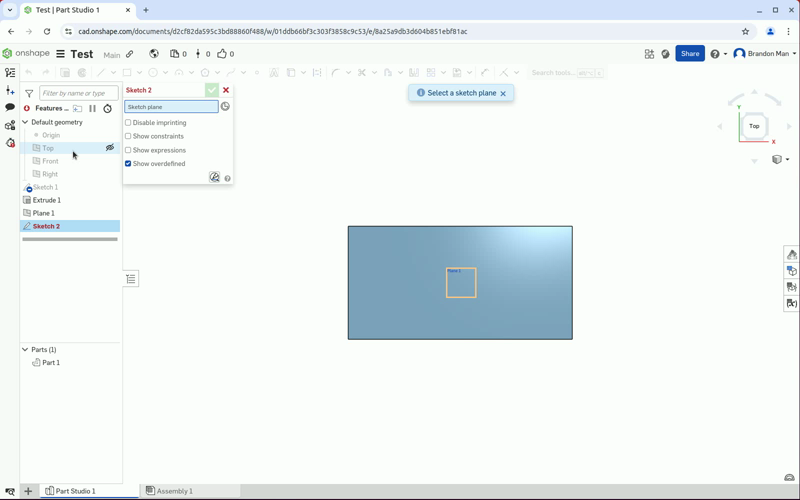
mouse_move(73, 215)
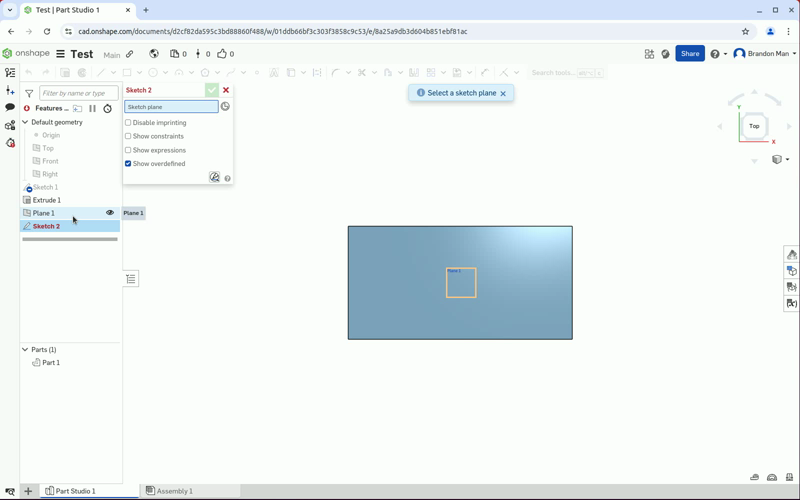
click(73, 215)
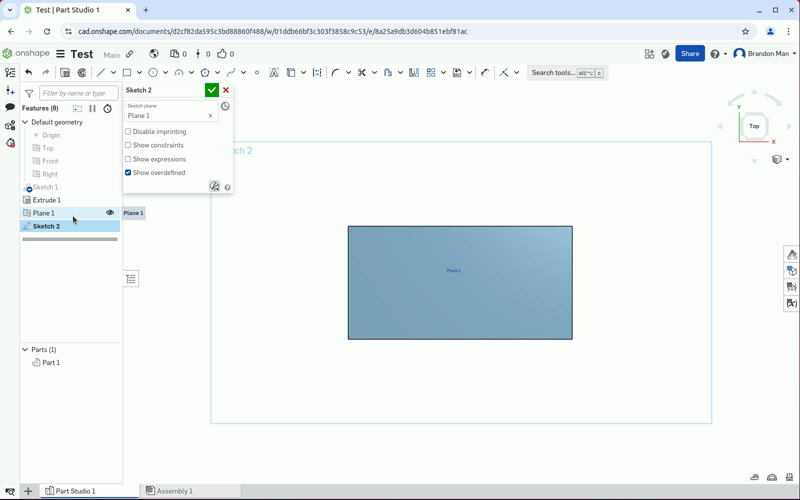
mouse_move(73, 352)
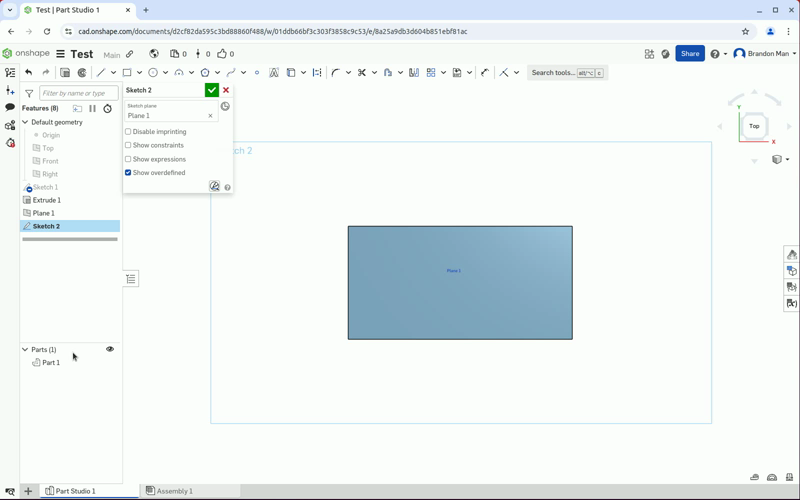
key(y)
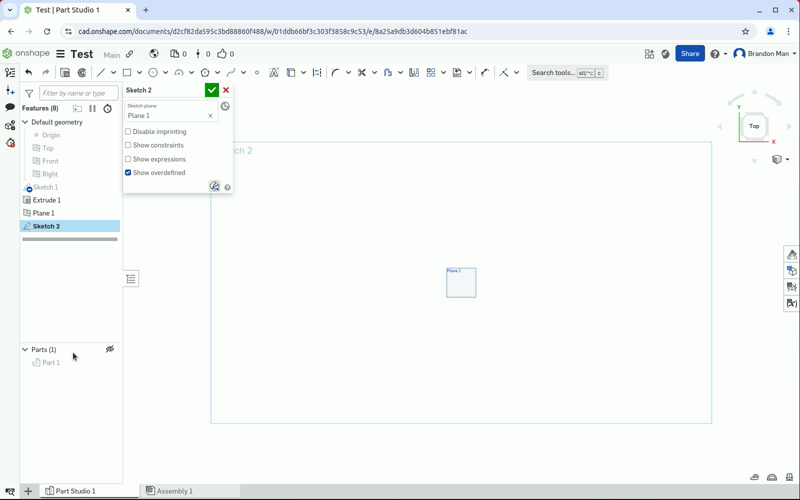
key(l)
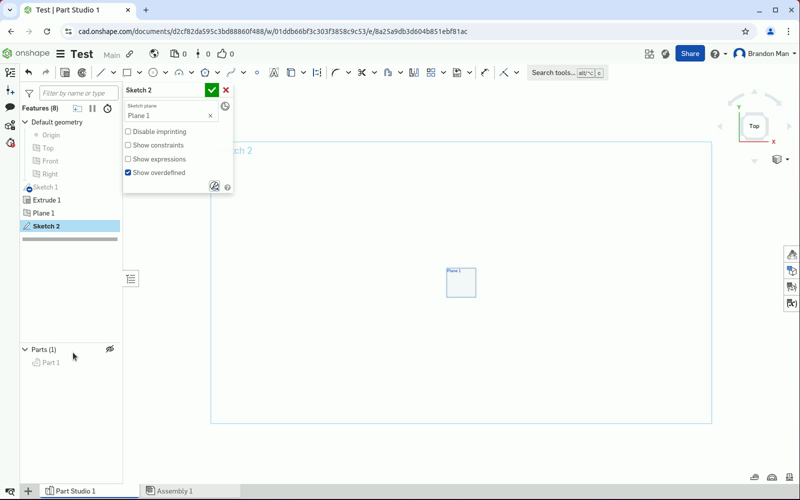
key_down(shift)
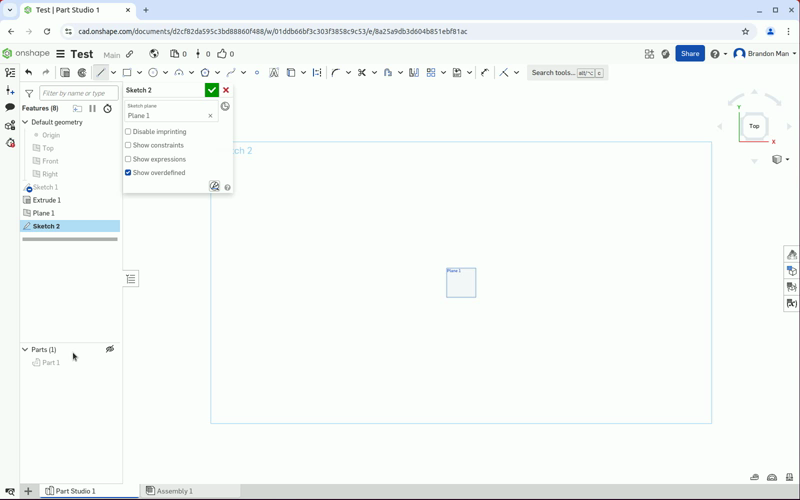
mouse_move(348, 339)
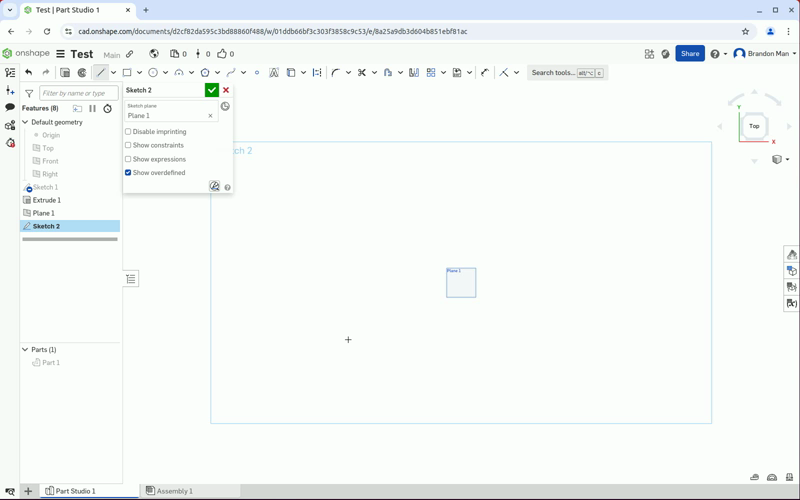
click(348, 339)
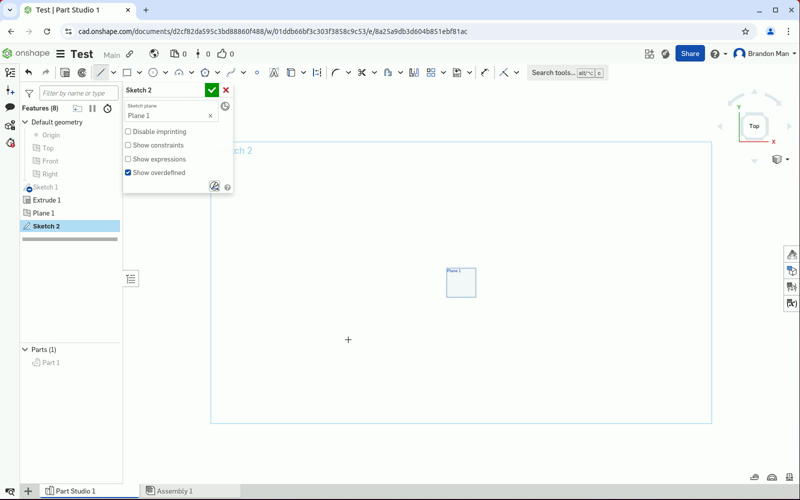
key_up(shift)
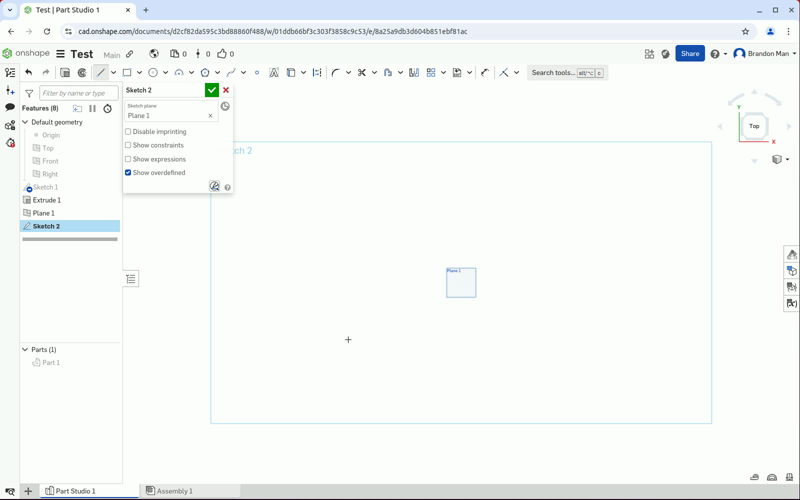
key_down(shift)
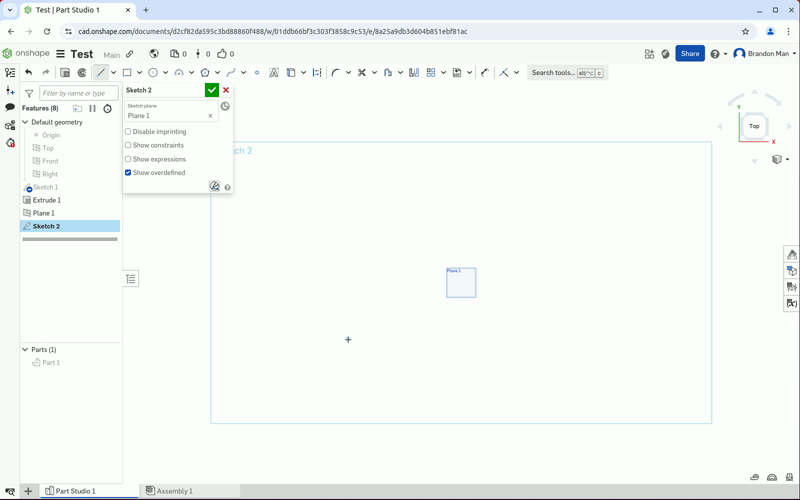
mouse_move(572, 339)
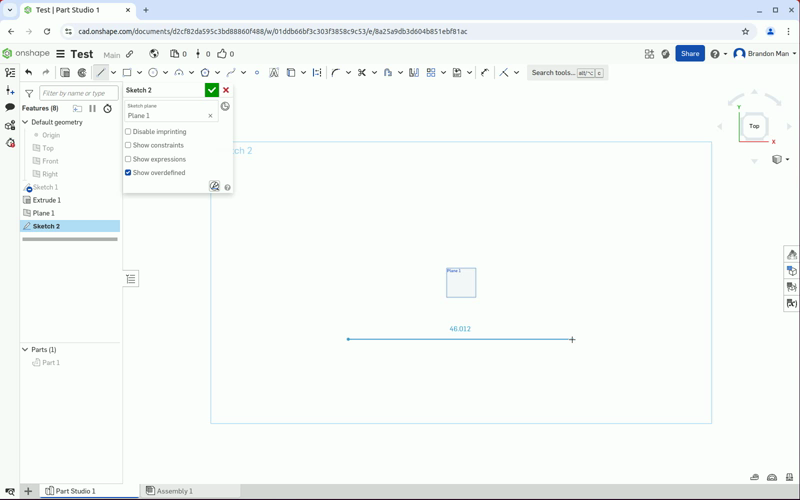
click(572, 339)
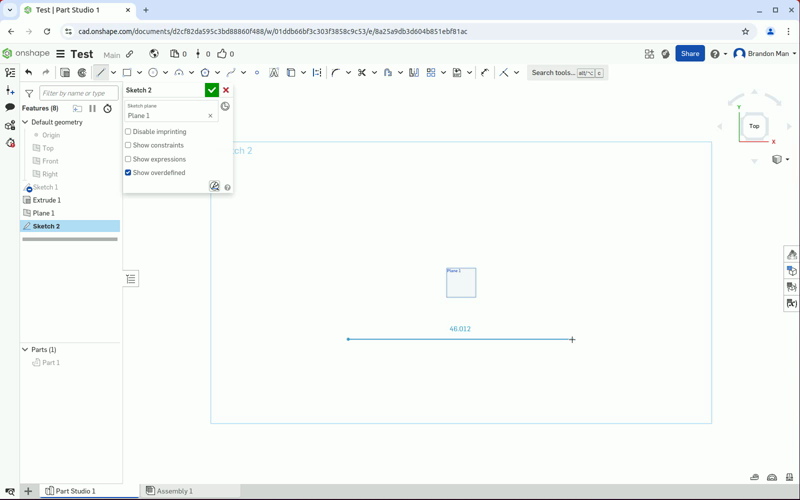
key_up(shift)
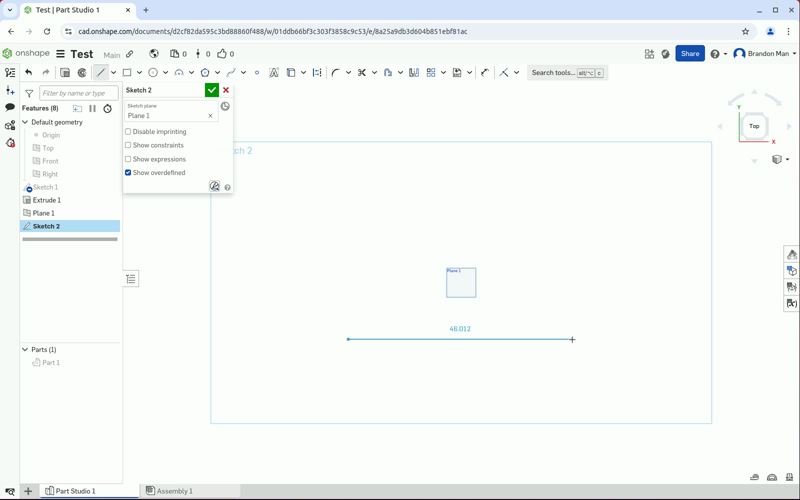
key_down(shift)
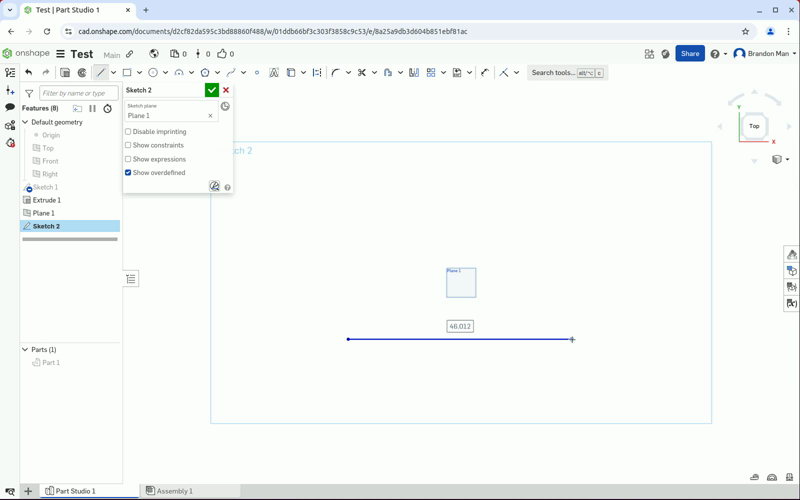
mouse_move(572, 226)
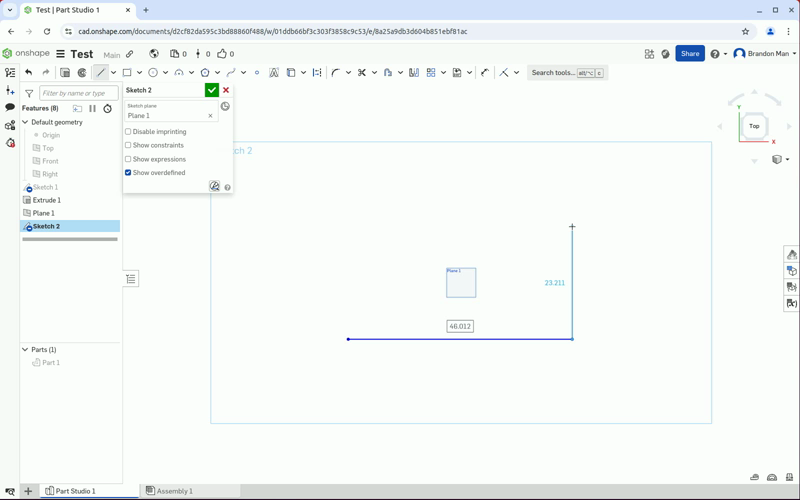
click(572, 226)
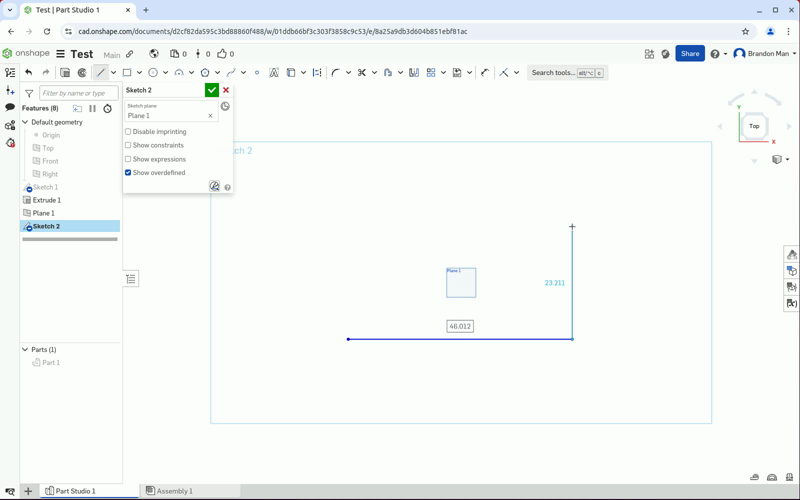
key_up(shift)
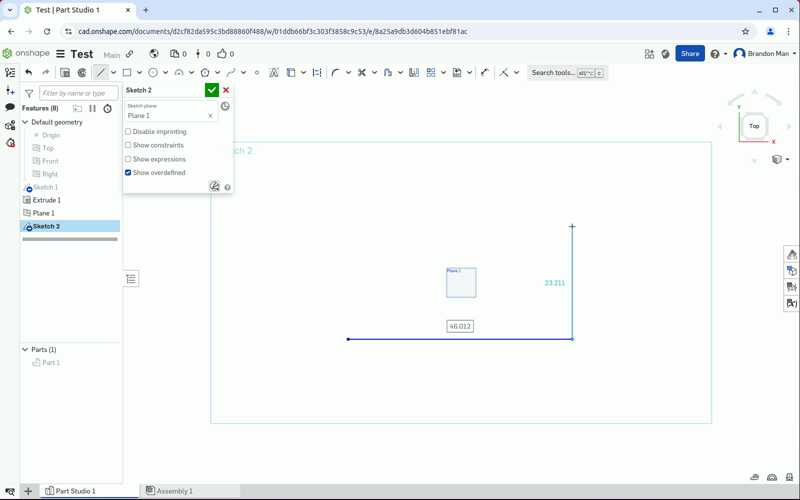
key_down(shift)
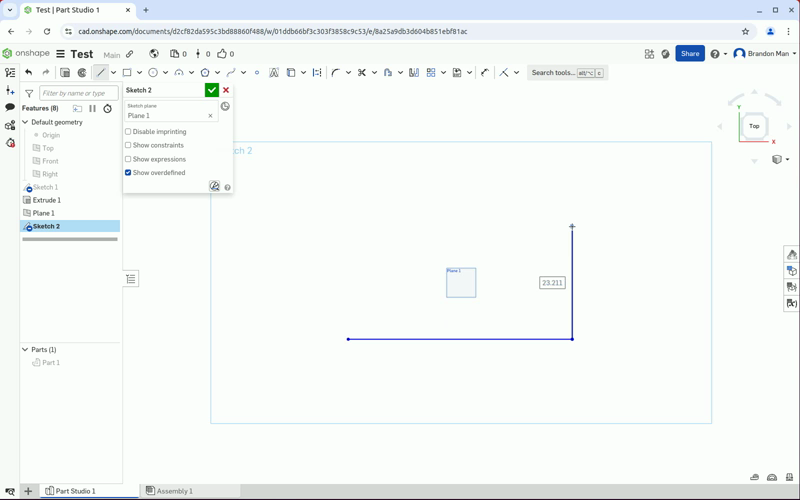
mouse_move(589, 226)
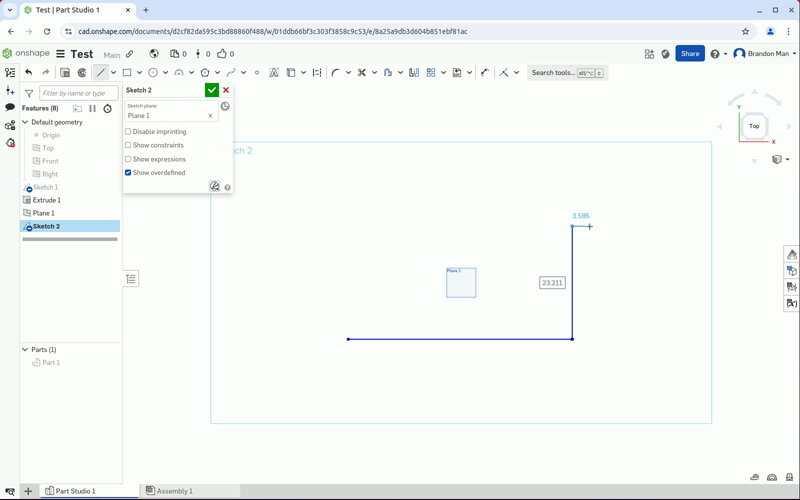
mouse_move(550, 226)
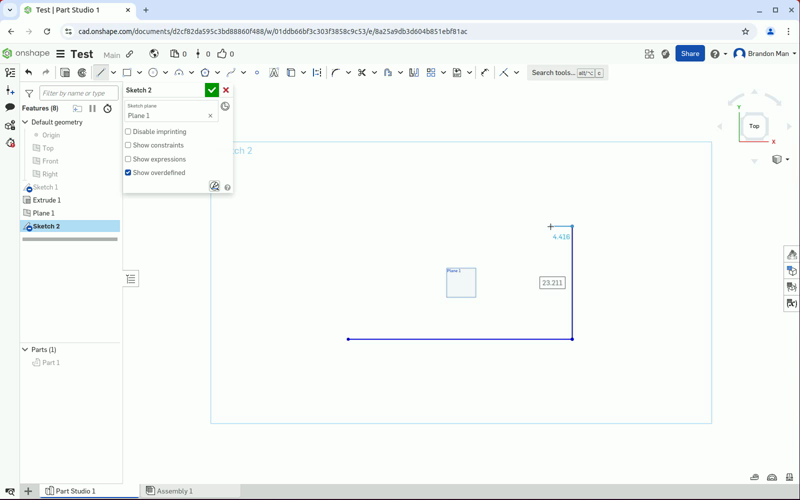
click(550, 226)
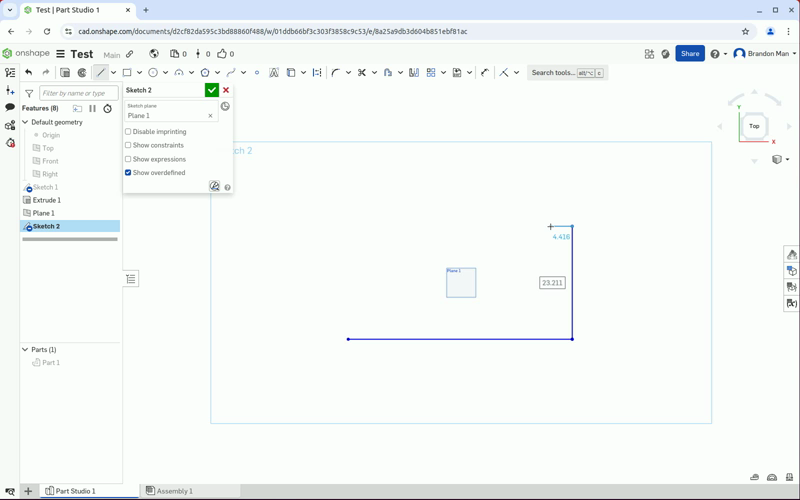
key_up(shift)
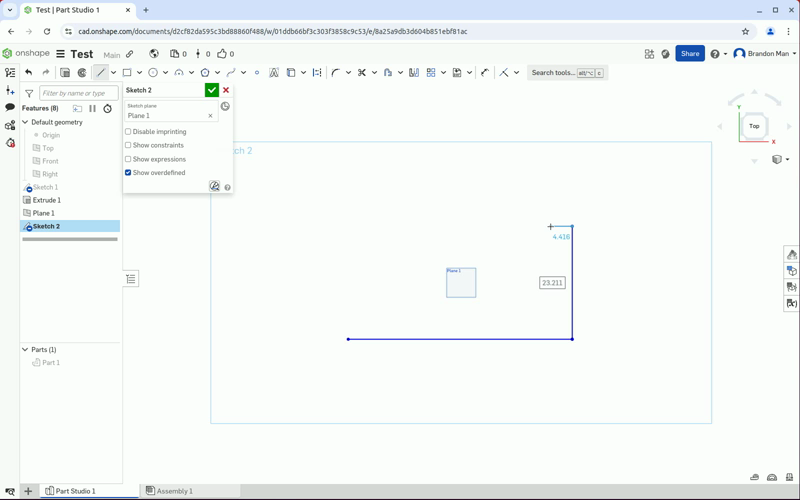
key_down(shift)
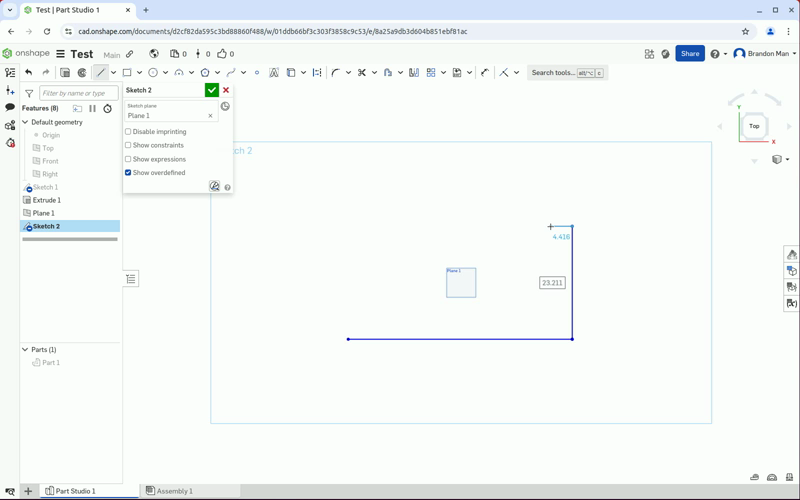
mouse_move(550, 315)
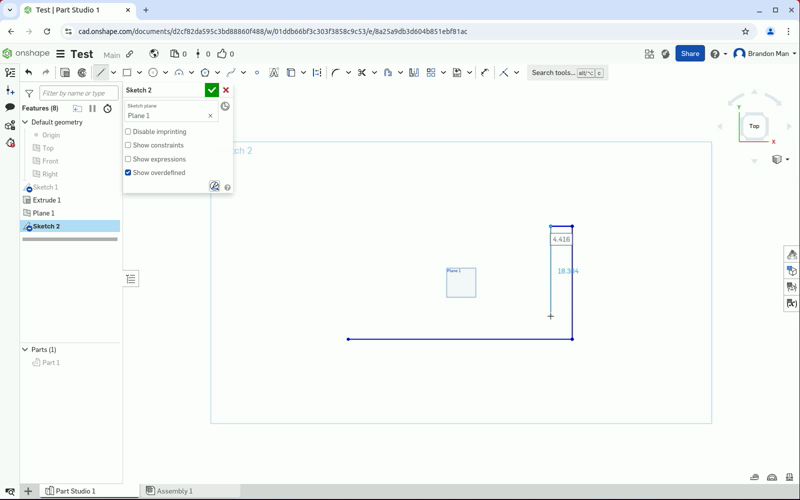
click(550, 315)
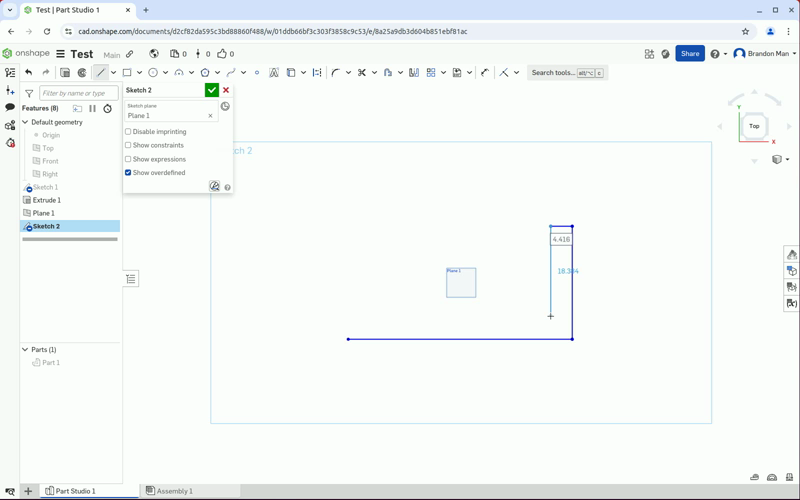
key_up(shift)
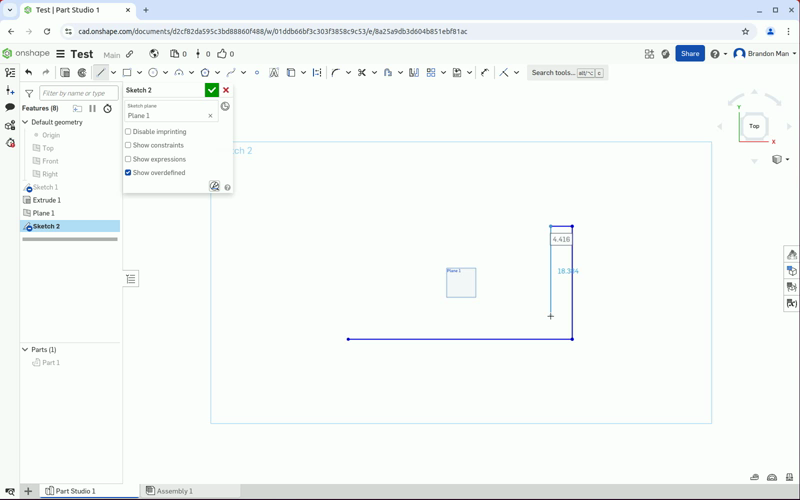
key_down(shift)
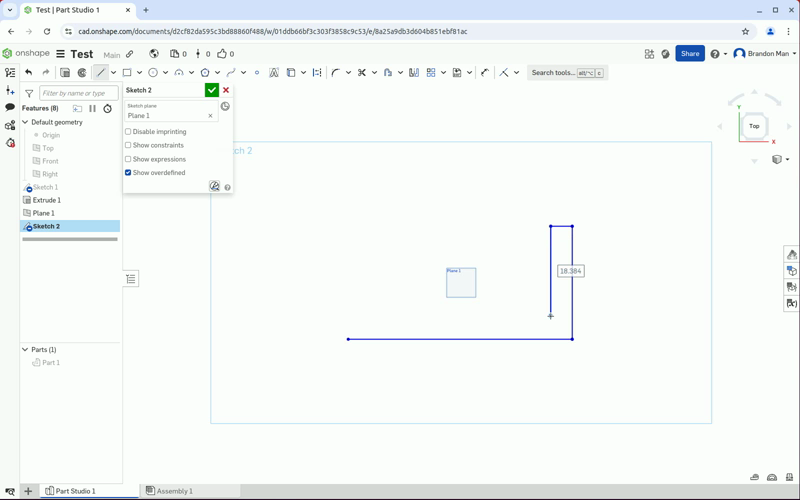
mouse_move(371, 315)
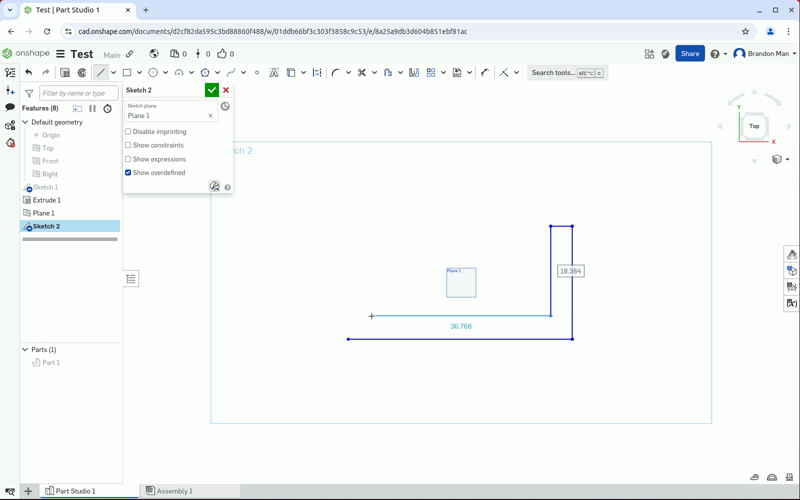
click(371, 315)
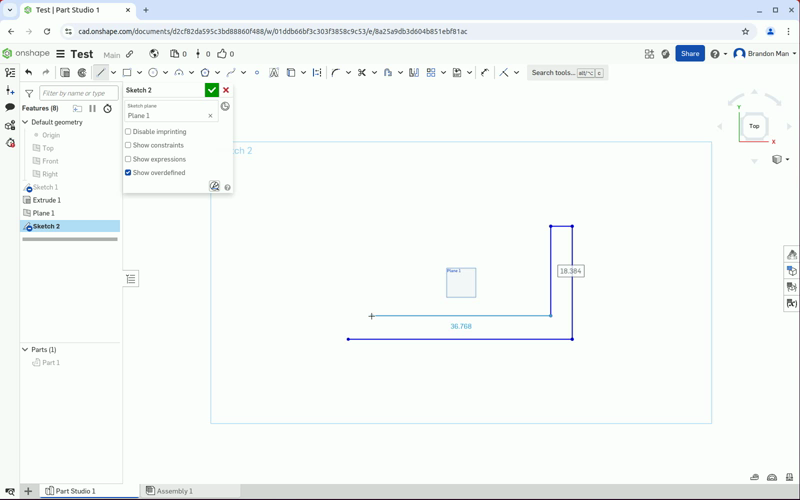
key_up(shift)
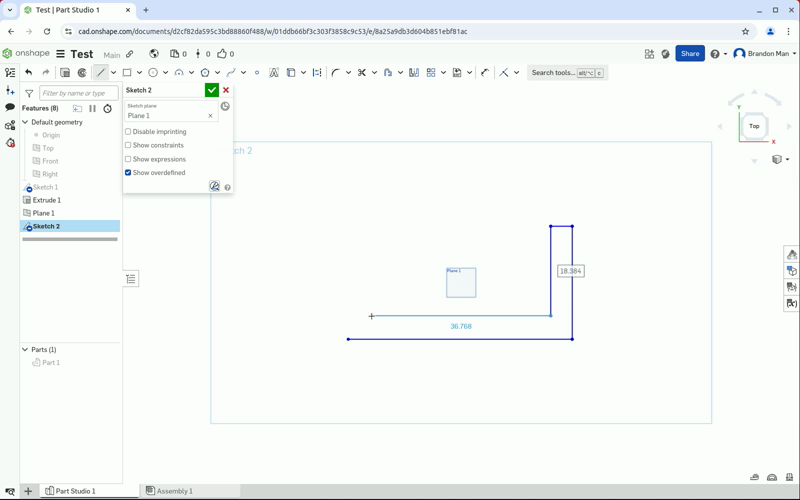
key_down(shift)
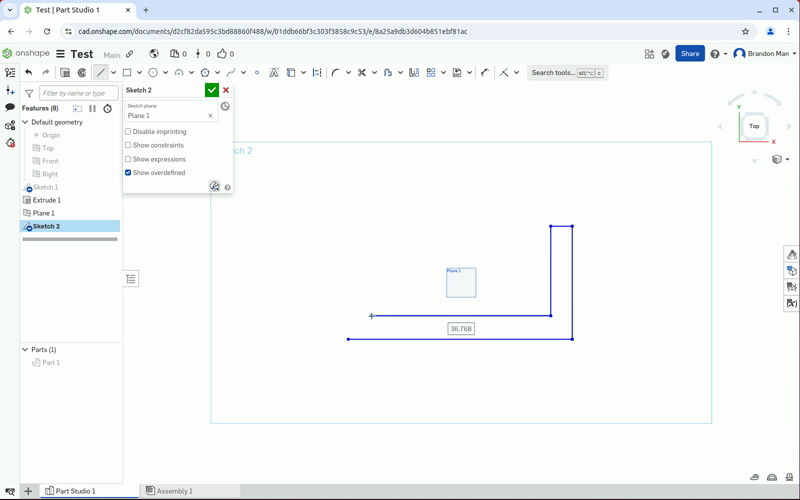
mouse_move(371, 226)
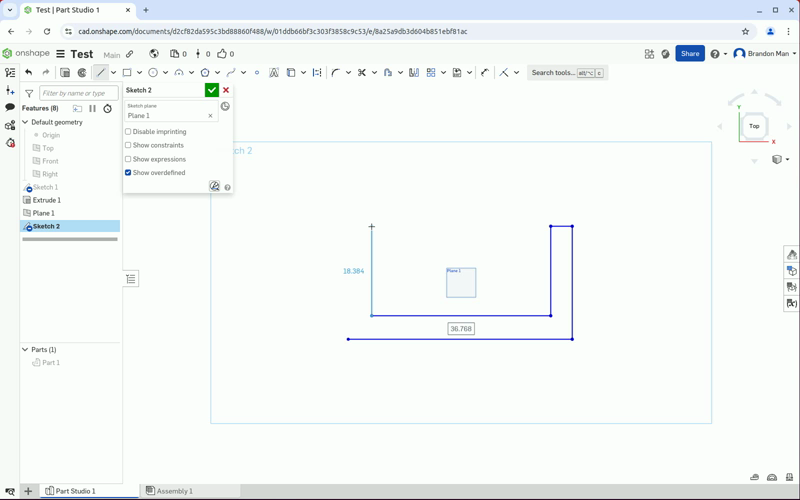
click(371, 226)
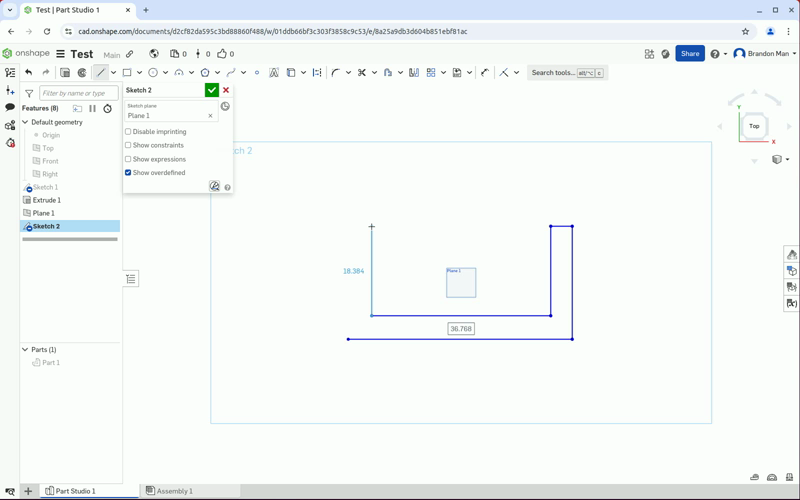
key_up(shift)
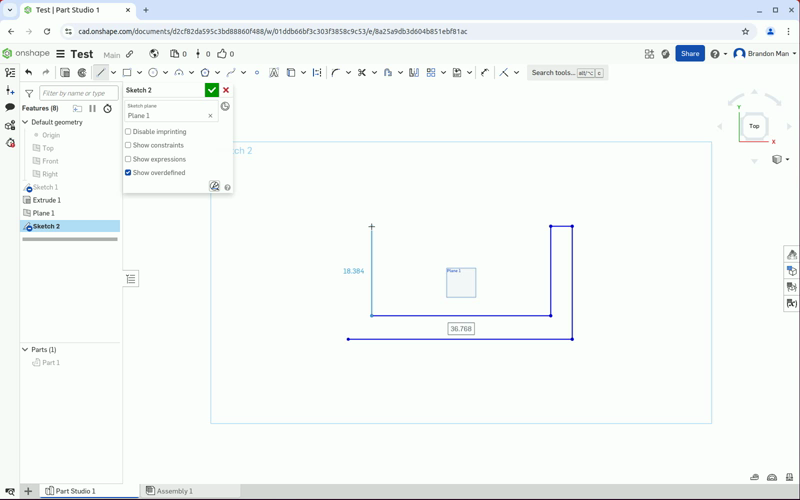
key_down(shift)
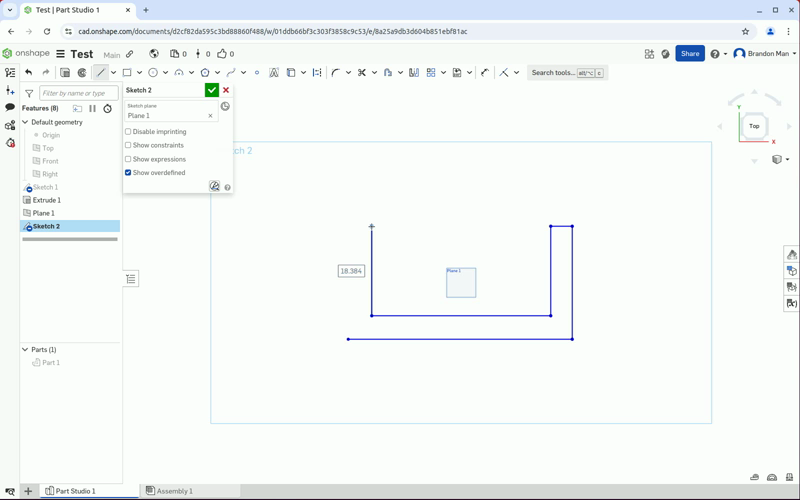
mouse_move(401, 226)
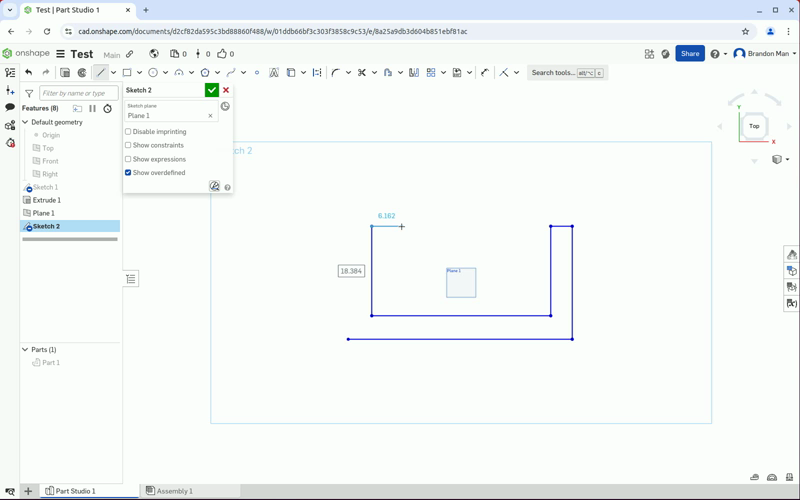
mouse_move(348, 226)
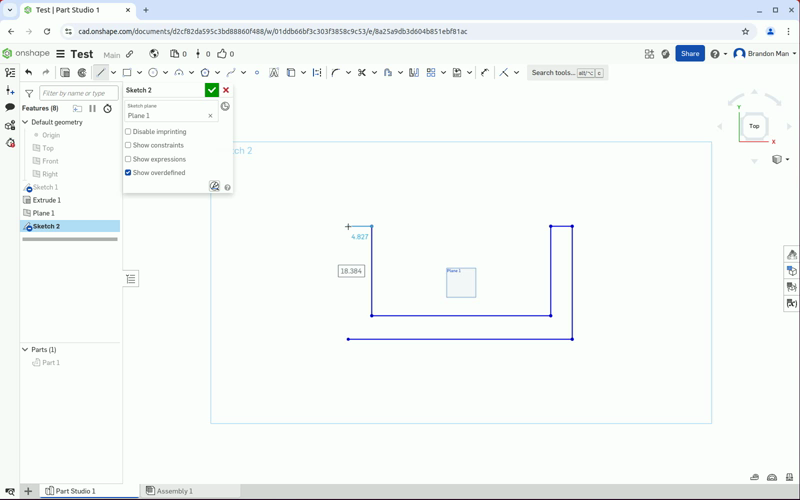
click(348, 226)
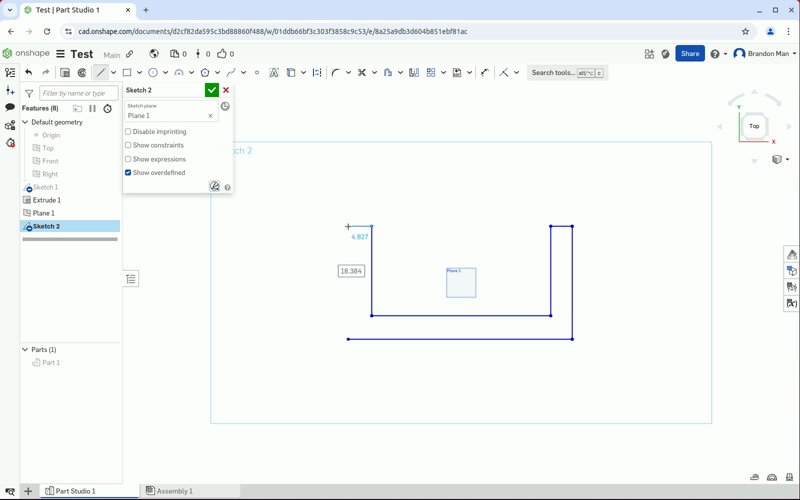
key_up(shift)
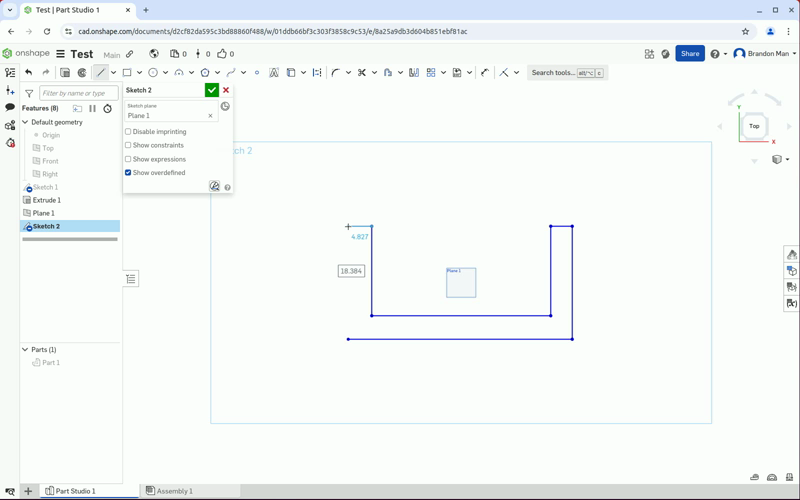
key_down(shift)
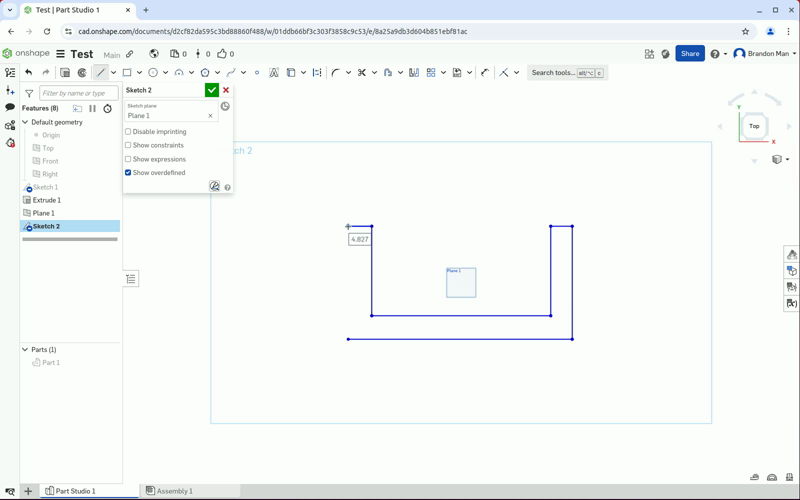
mouse_move(348, 339)
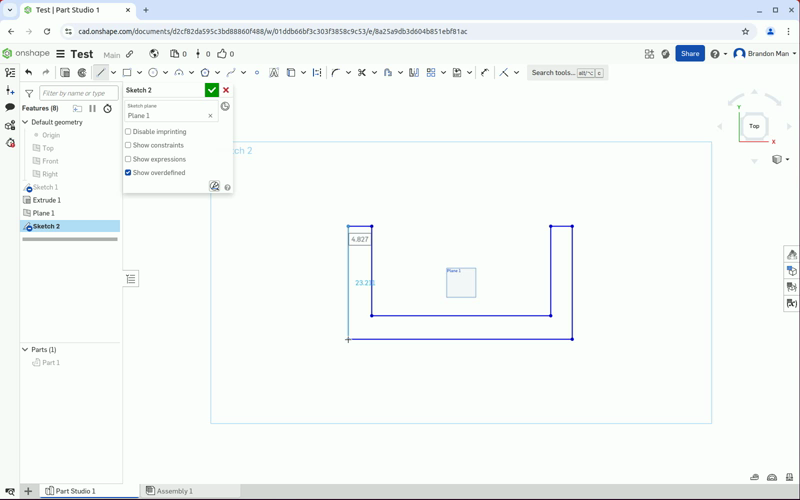
key_up(shift)
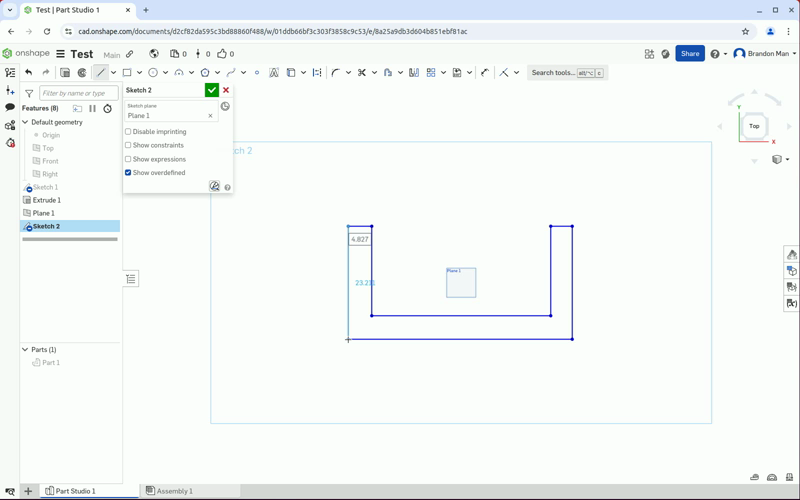
click(348, 339)
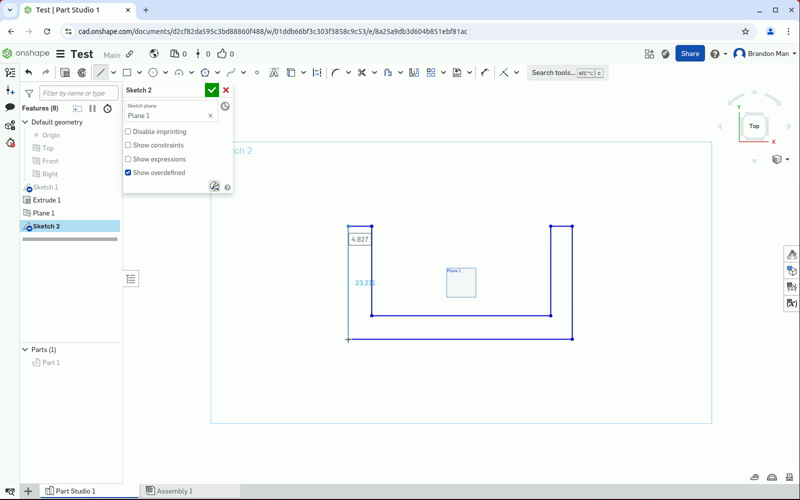
key(esc)
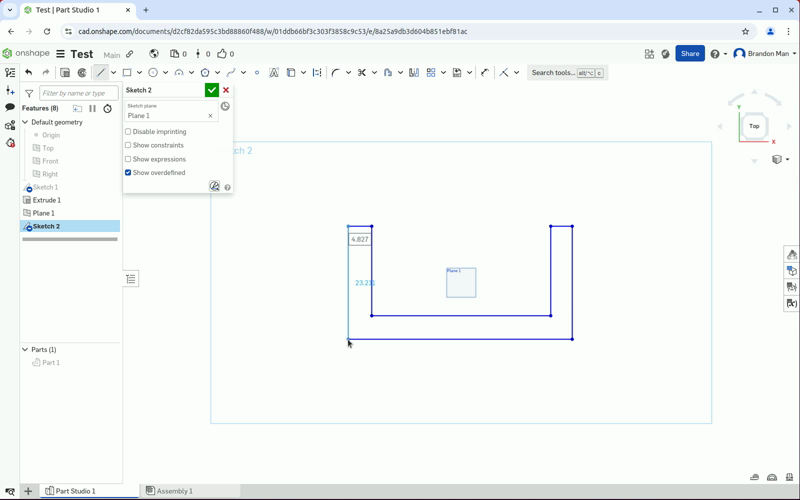
mouse_move(442, 324)
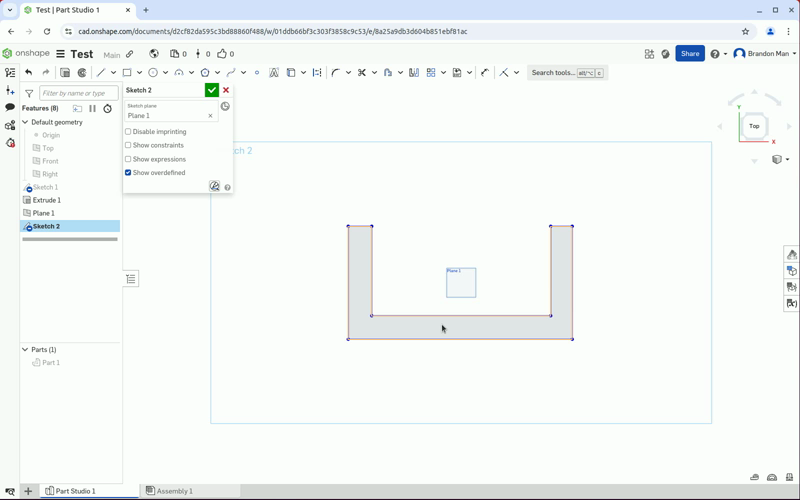
click(442, 324)
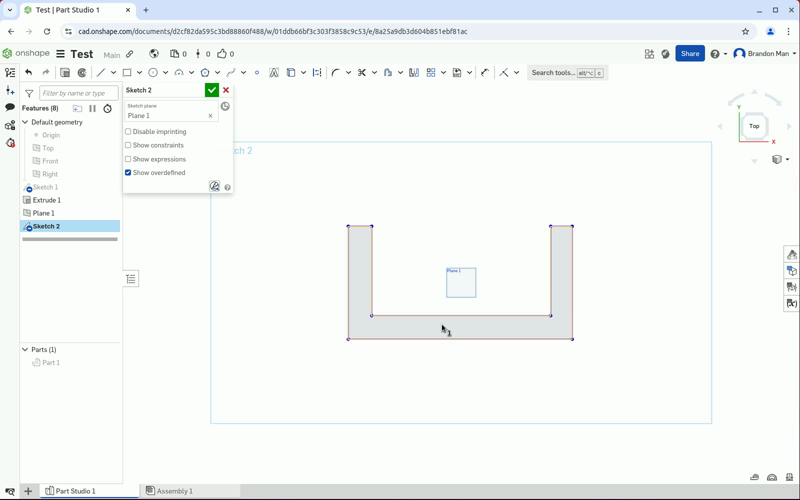
mouse_move(73, 352)
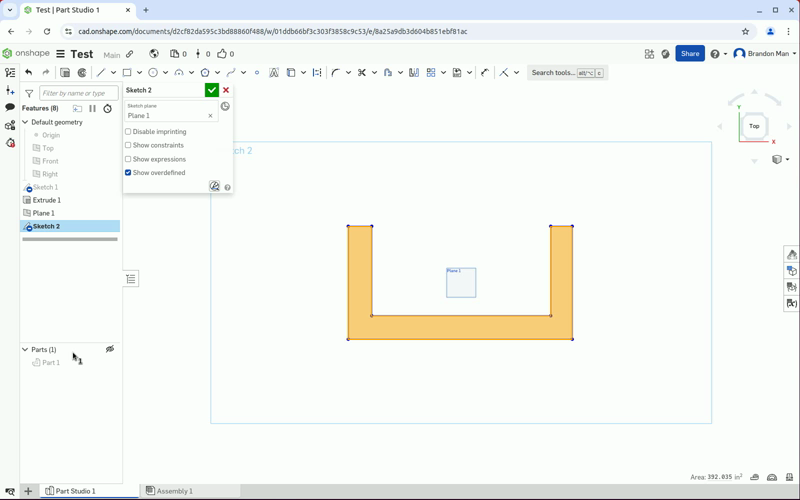
key(shift+y)
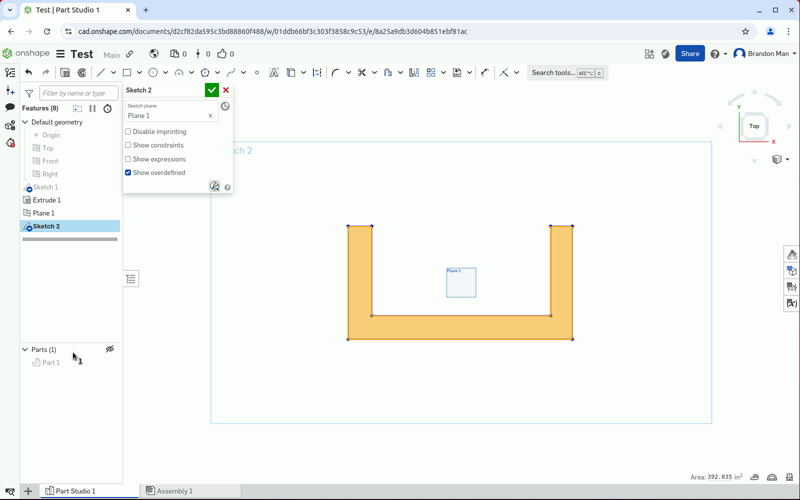
key(shift+e)
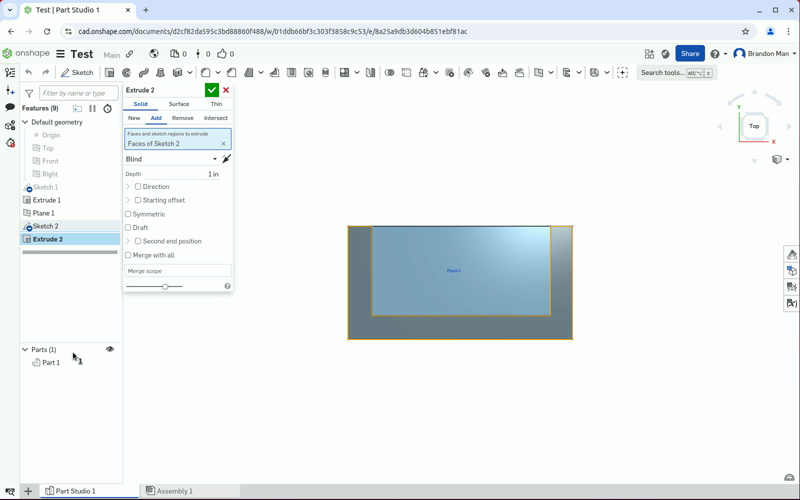
mouse_move(143, 106)
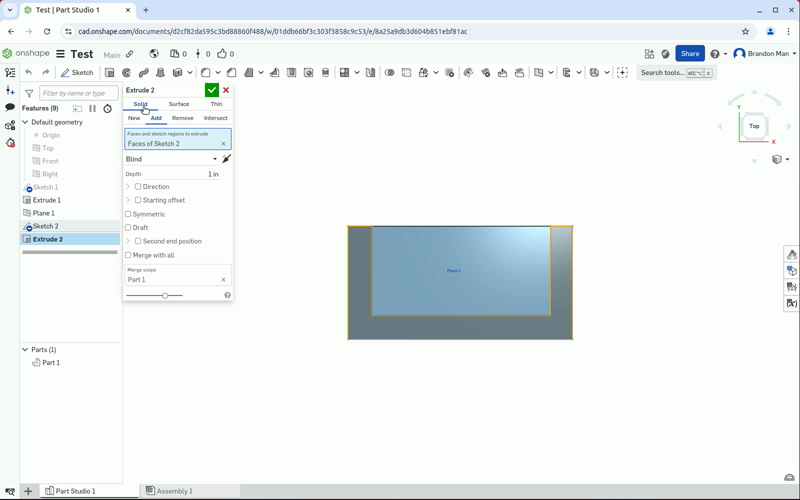
click(143, 106)
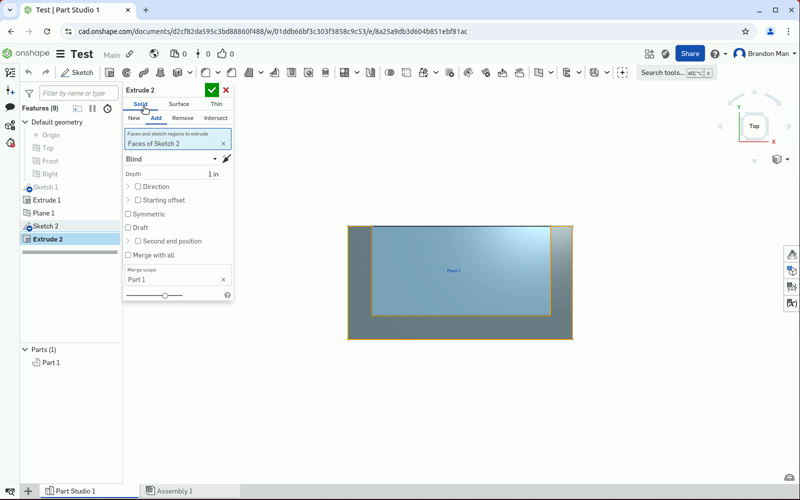
mouse_move(137, 120)
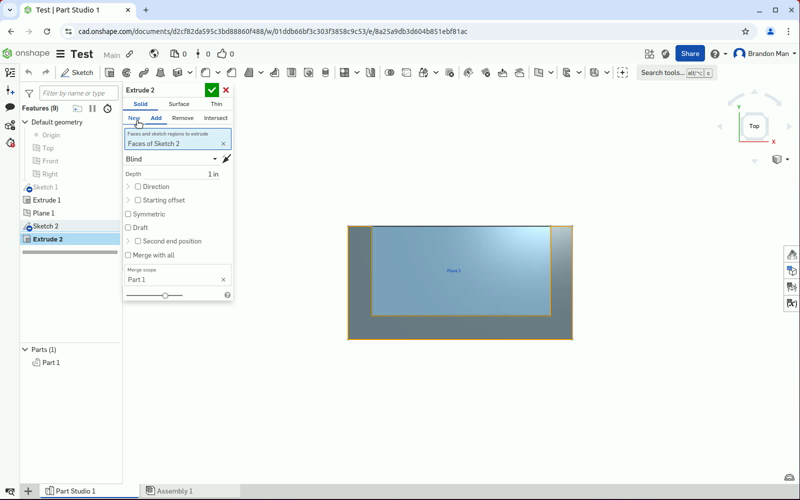
click(137, 120)
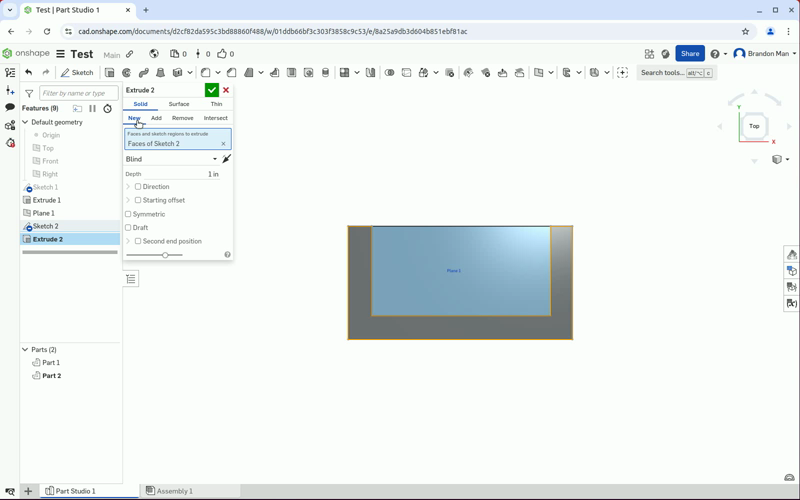
key(tab, 4)
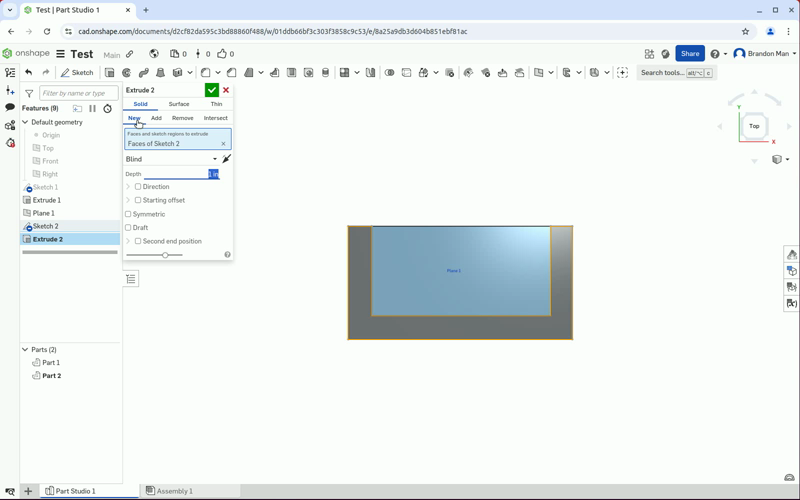
text(18.535)
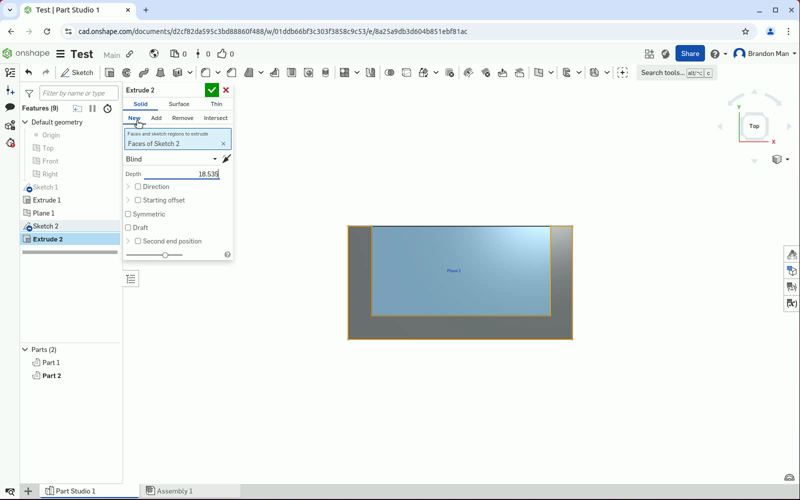
key(enter)
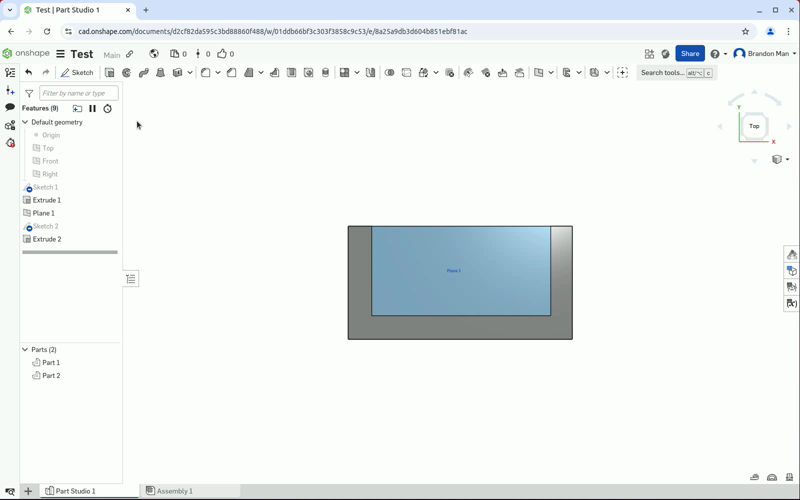
key(shift+h)
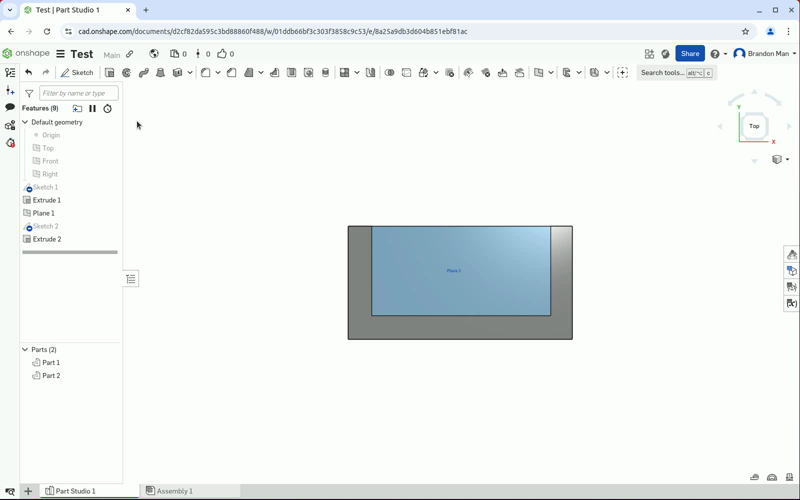
key(shift+h)
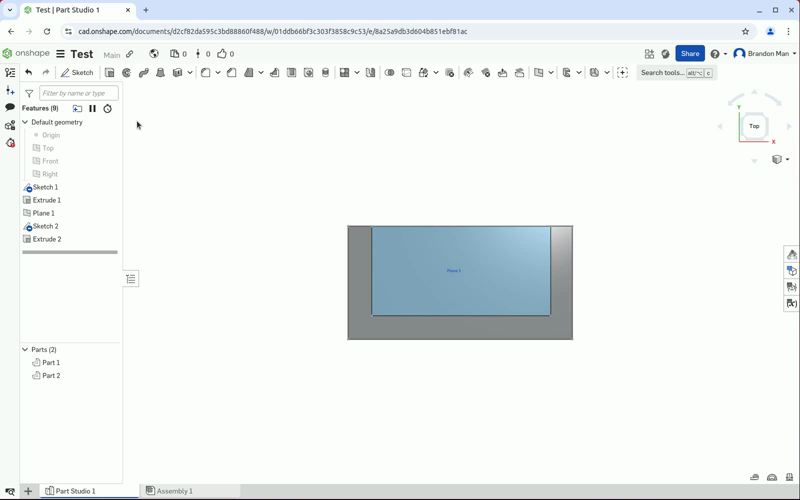
key(shift+7)
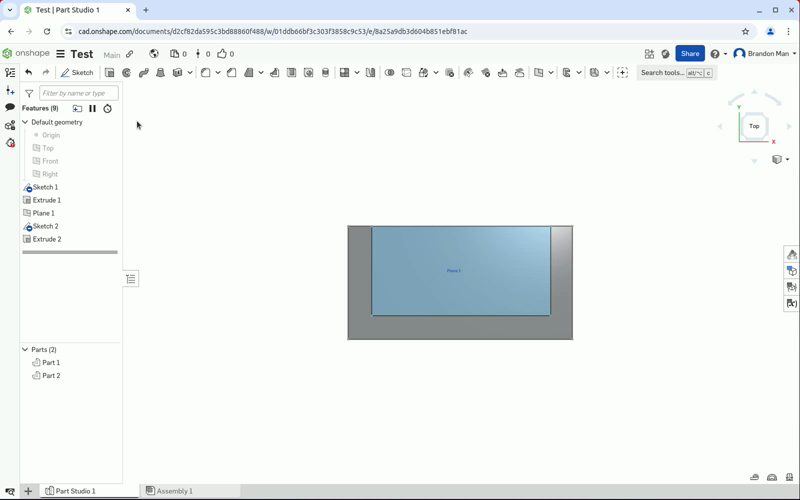
key(up, 3)
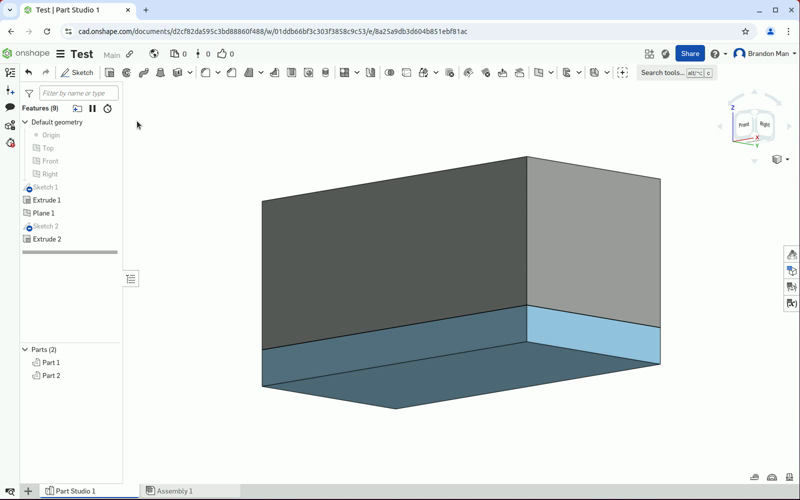
key(left, 3)
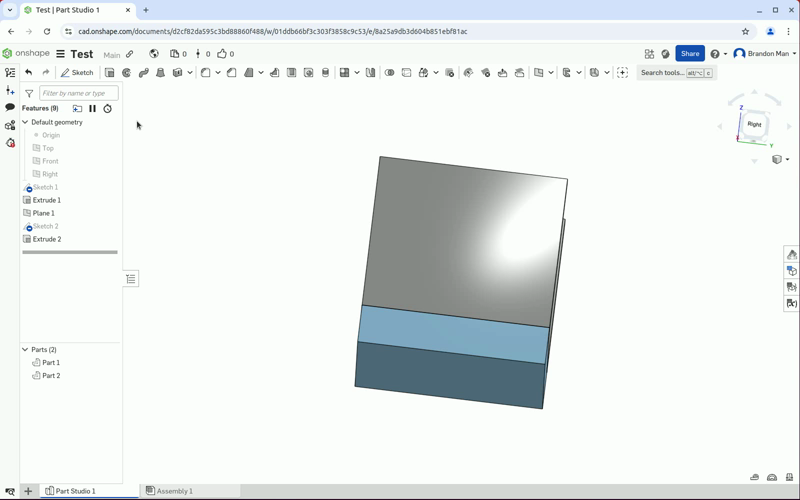
key(right, 3)
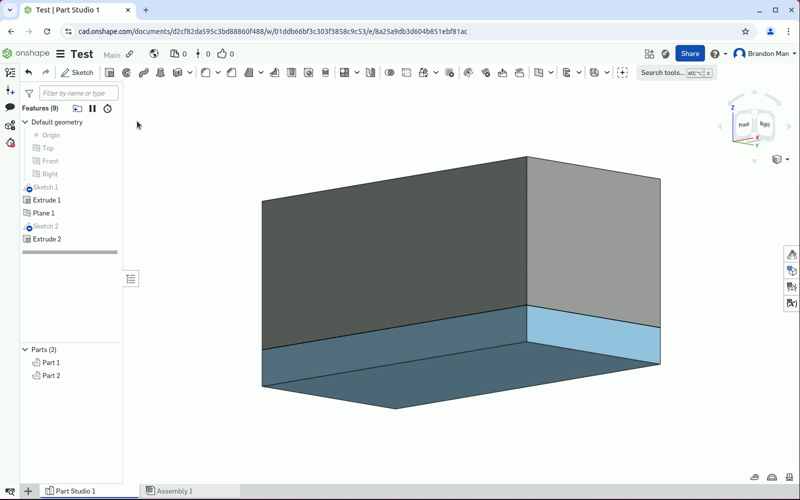
key(down, 3)
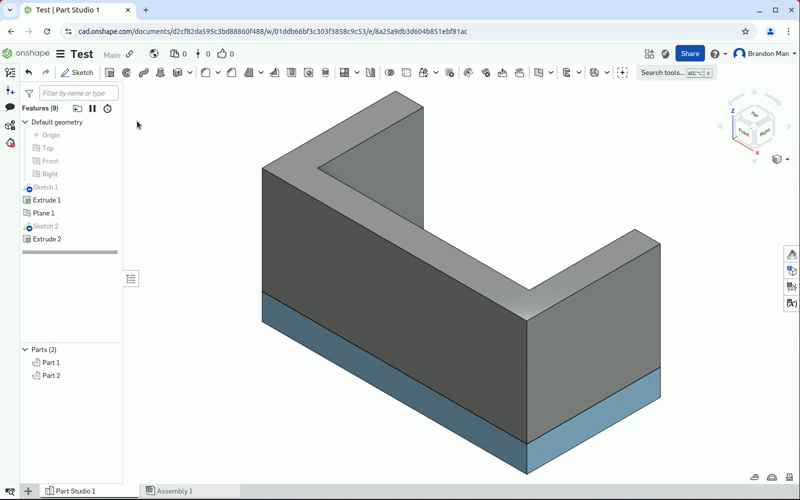
mouse_move(73, 189)
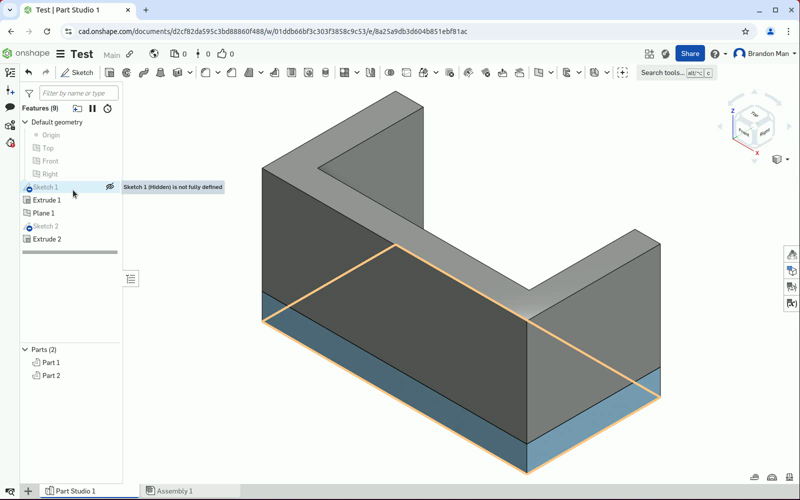
click(73, 189)